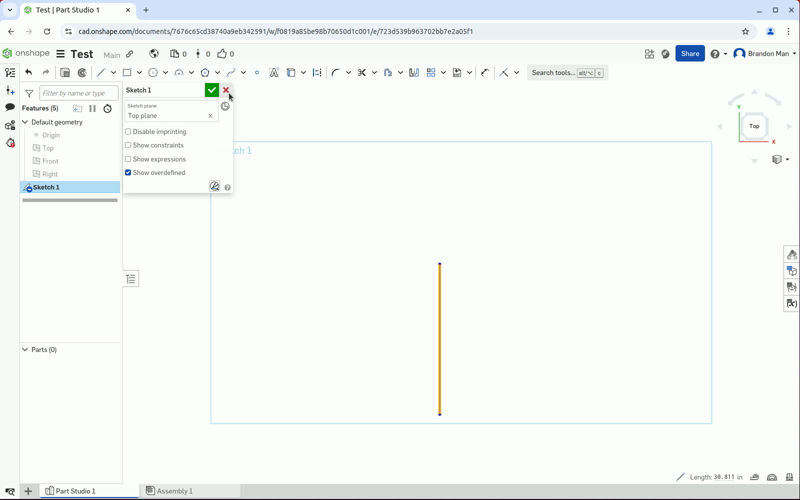
key(shift+h)
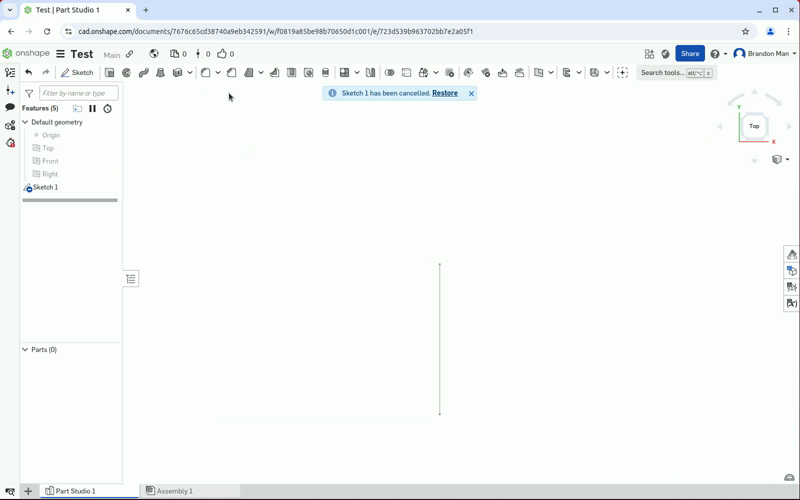
key(shift+s)
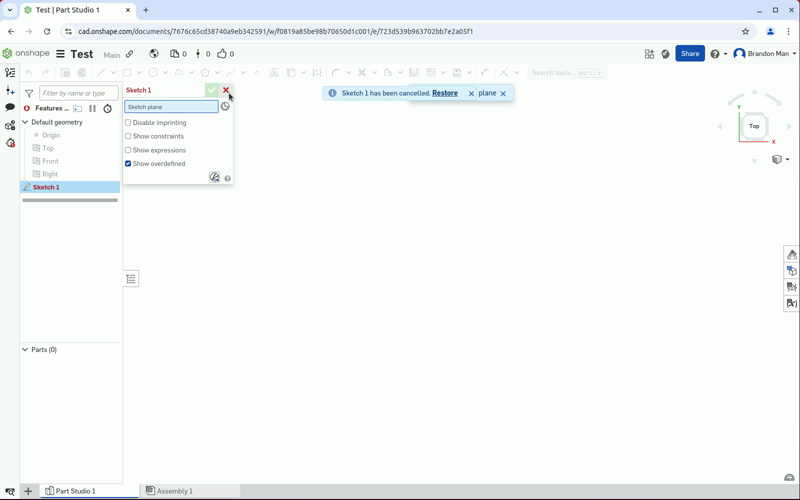
mouse_move(73, 150)
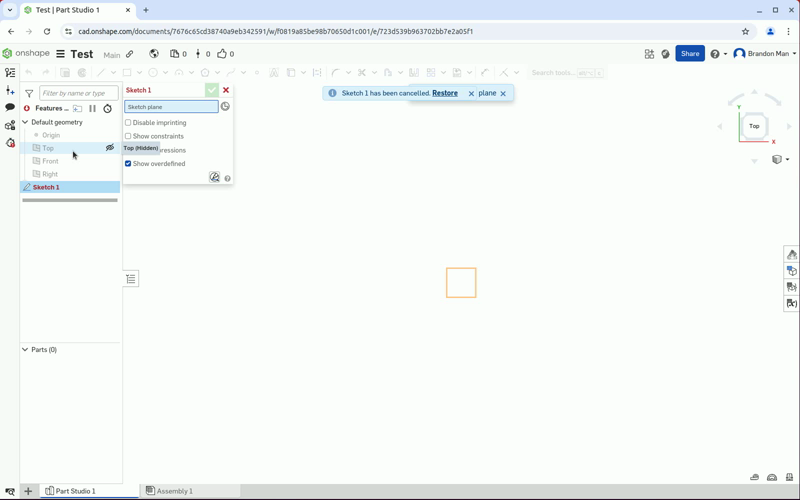
click(73, 150)
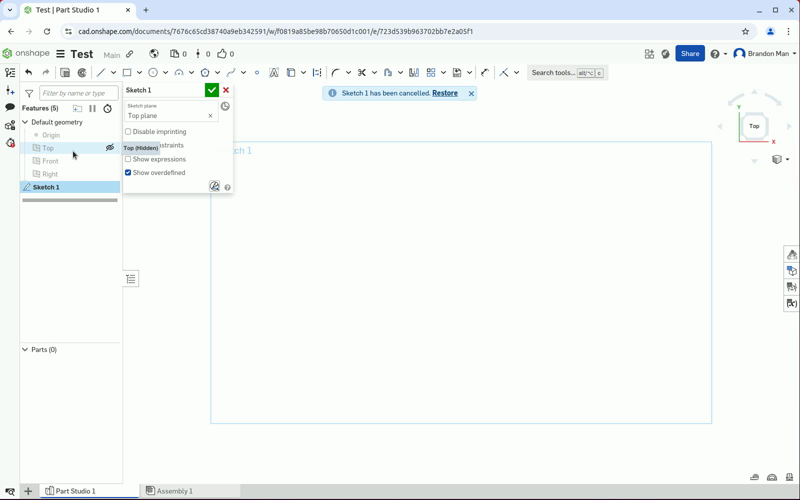
mouse_move(73, 352)
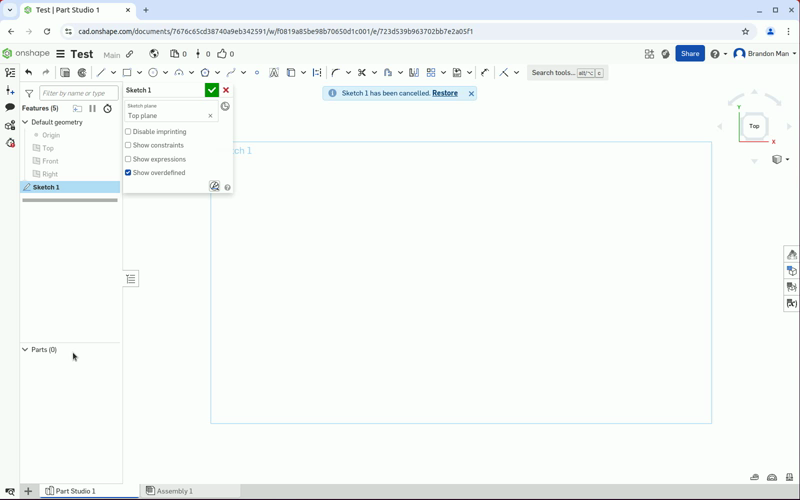
key(y)
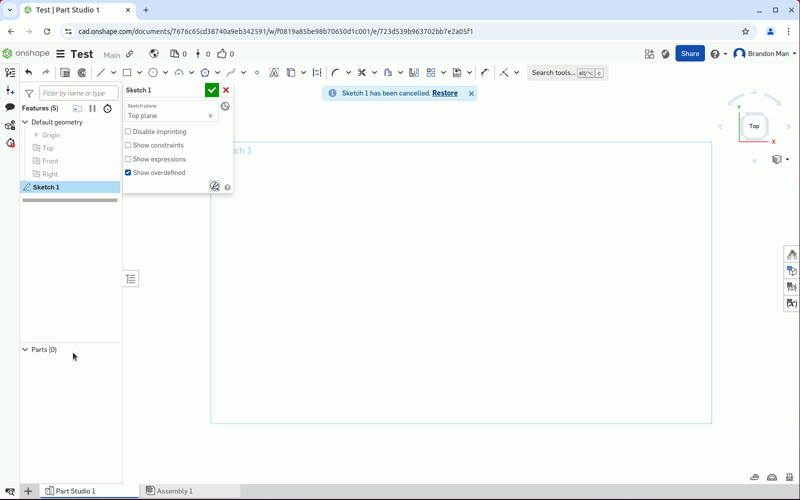
key(l)
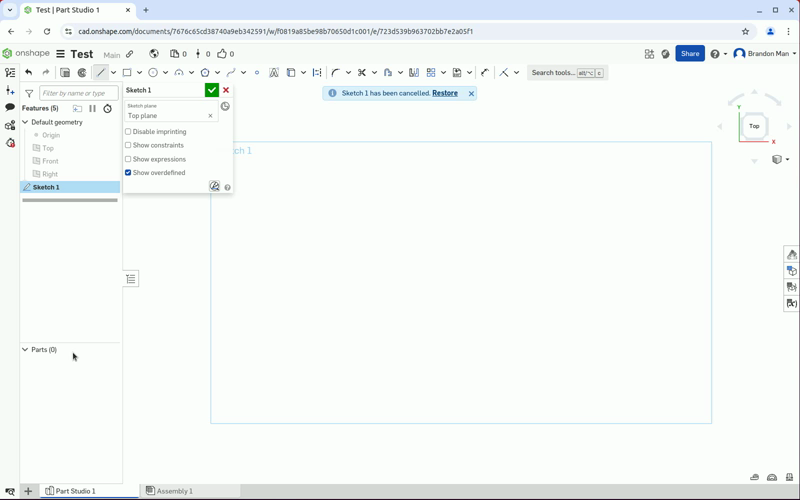
key_down(shift)
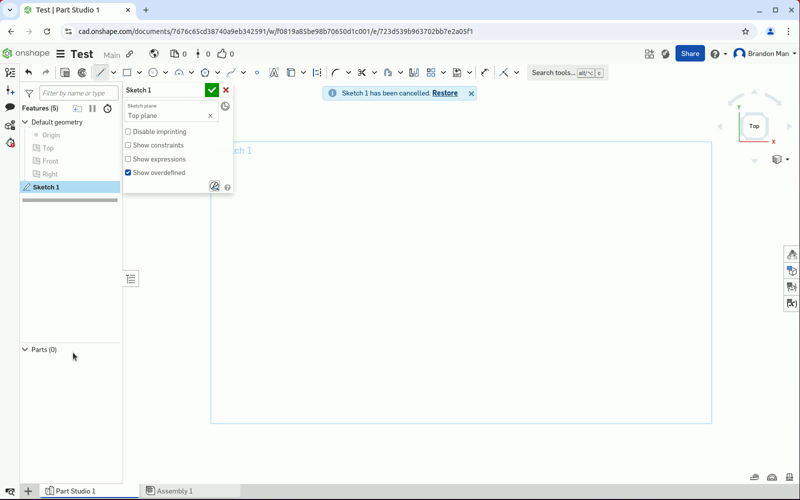
mouse_move(348, 332)
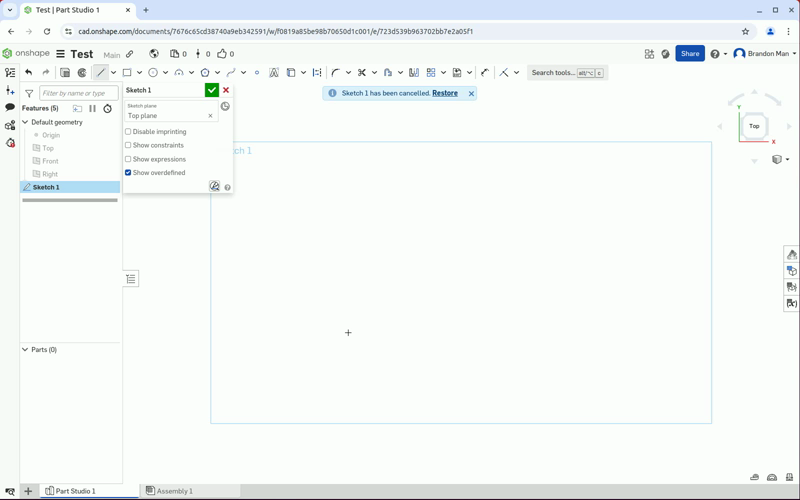
click(348, 332)
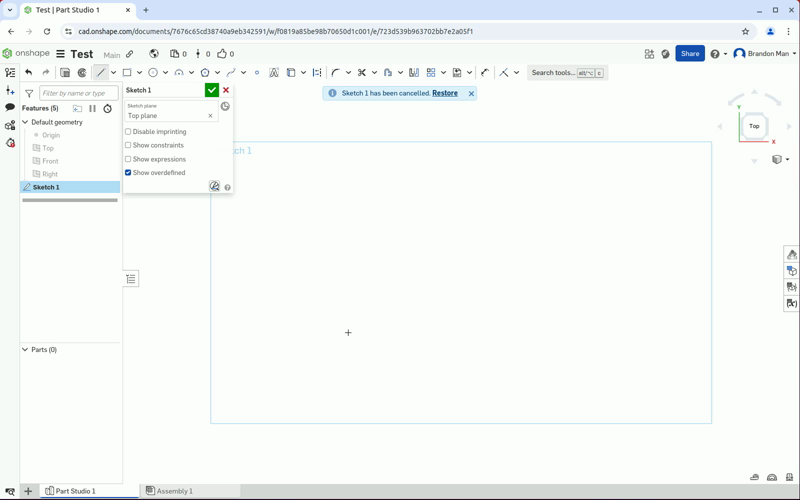
key_up(shift)
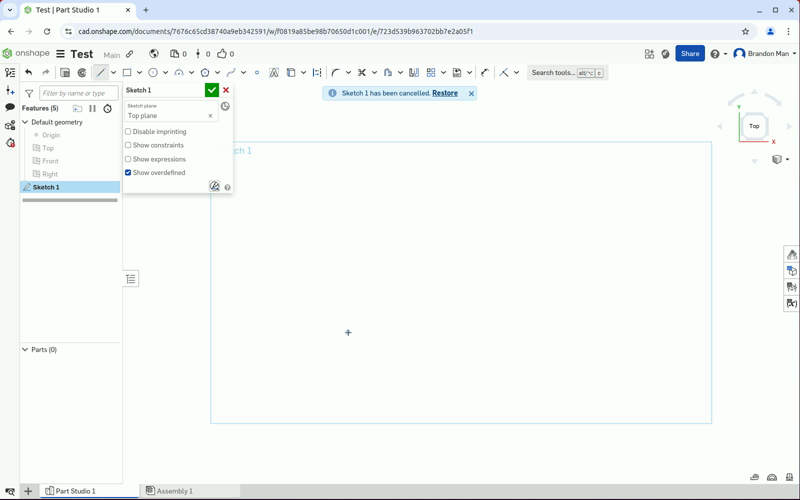
key_down(shift)
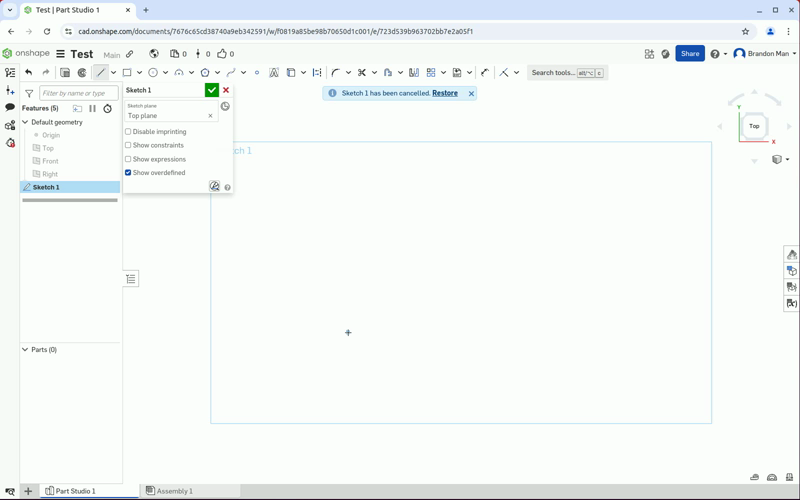
mouse_move(572, 332)
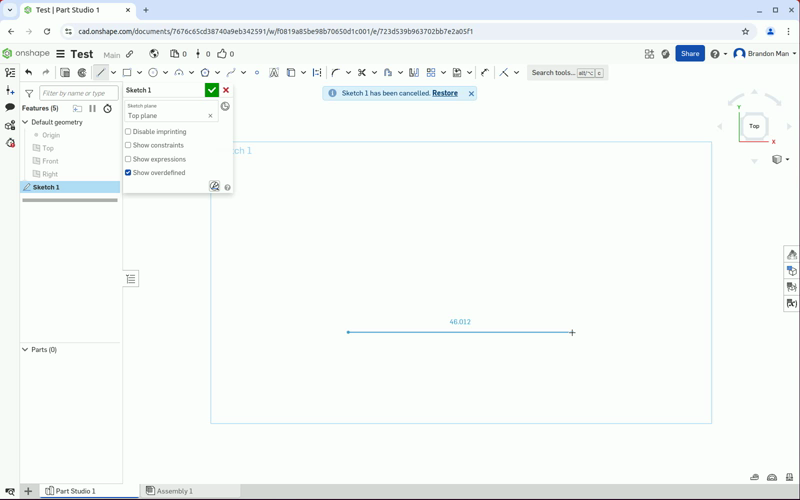
click(572, 332)
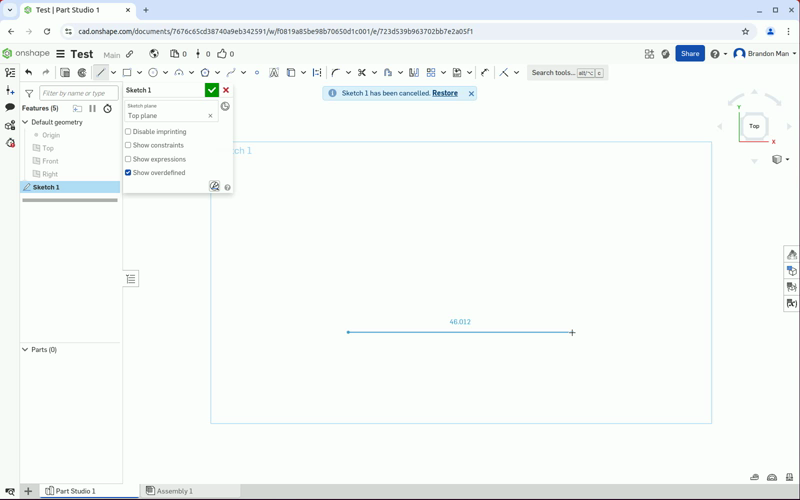
key_up(shift)
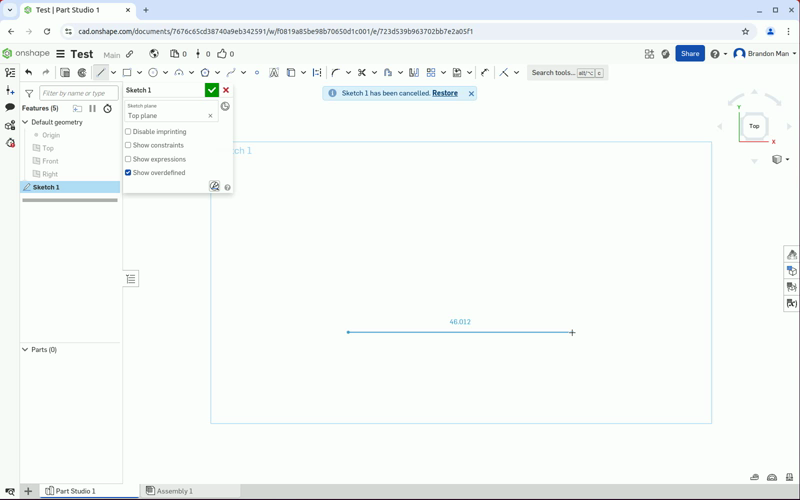
key_down(shift)
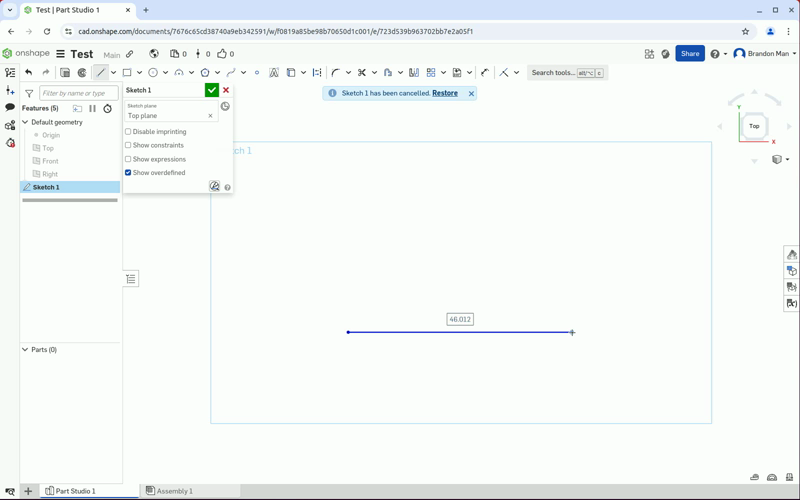
mouse_move(572, 233)
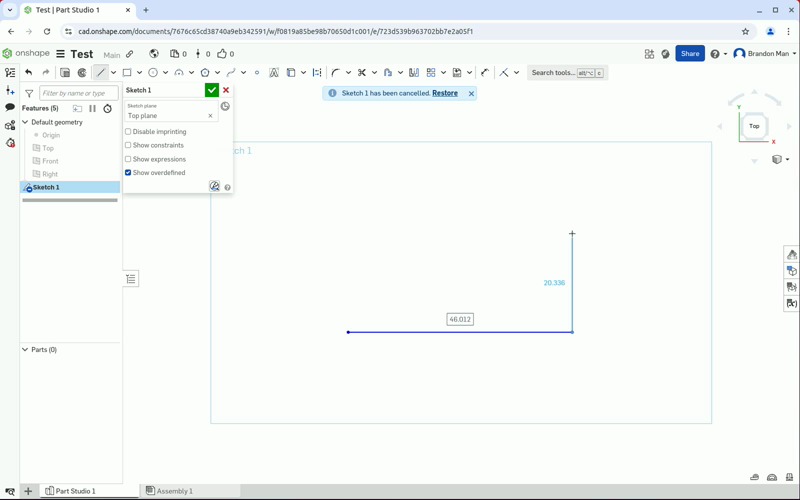
click(572, 233)
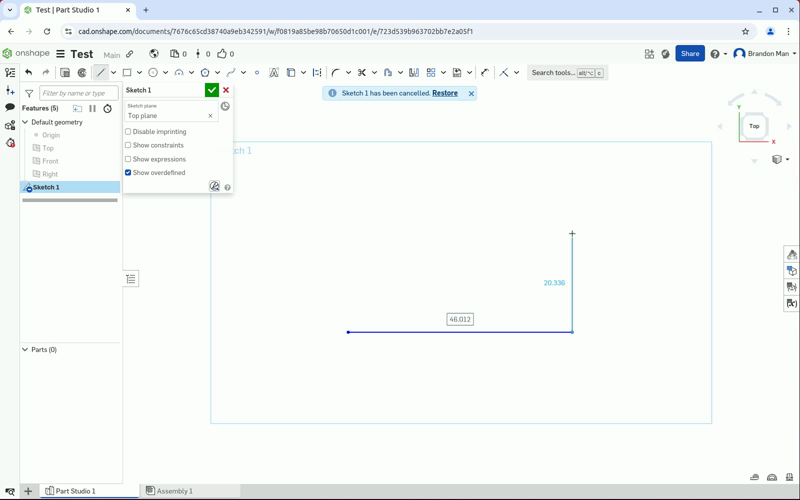
key_up(shift)
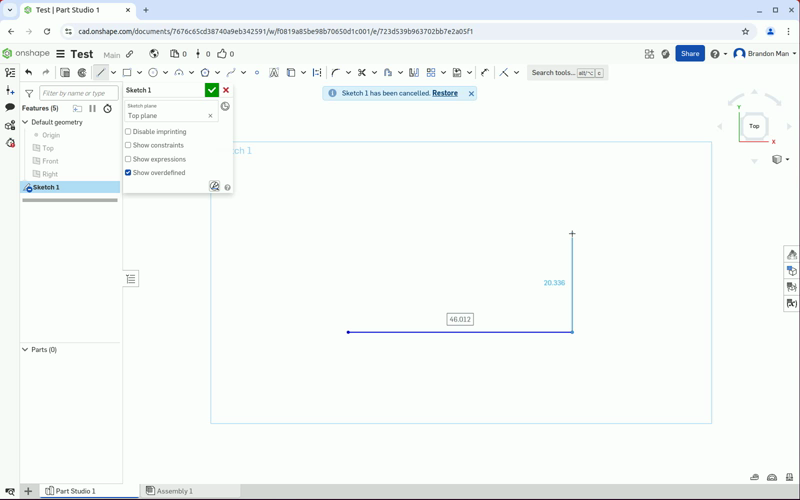
key_down(shift)
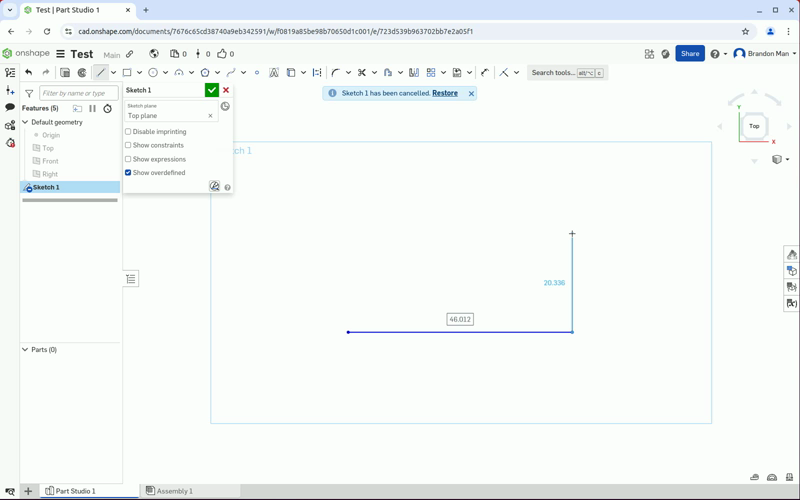
mouse_move(348, 233)
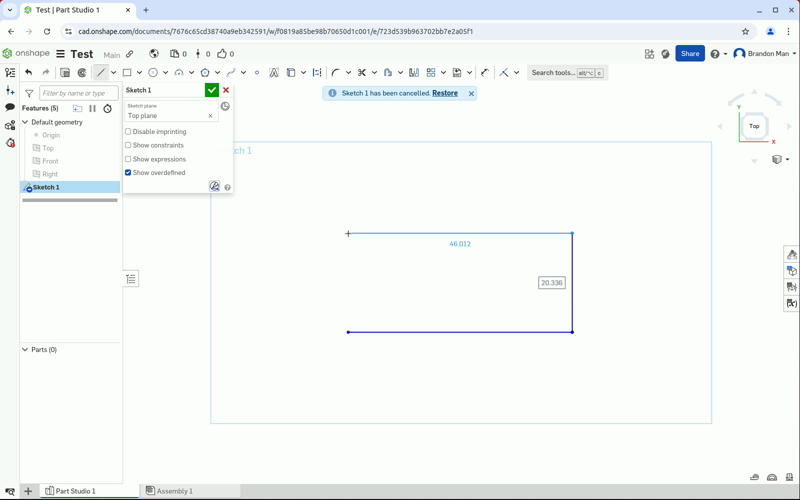
click(348, 233)
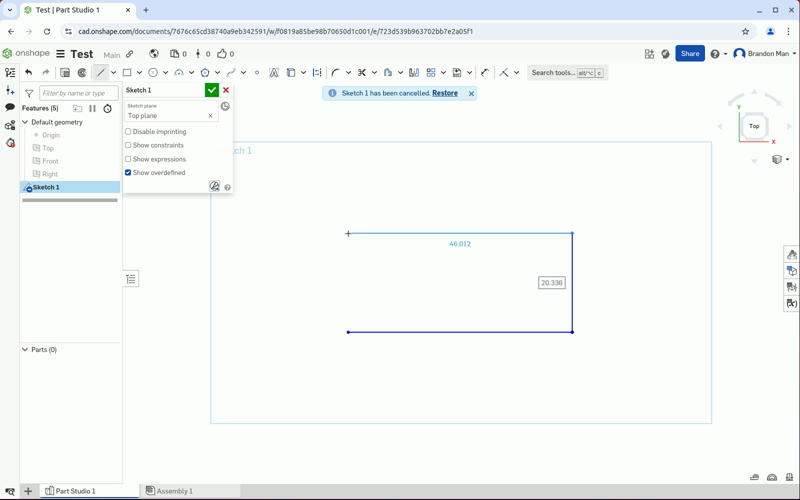
key_up(shift)
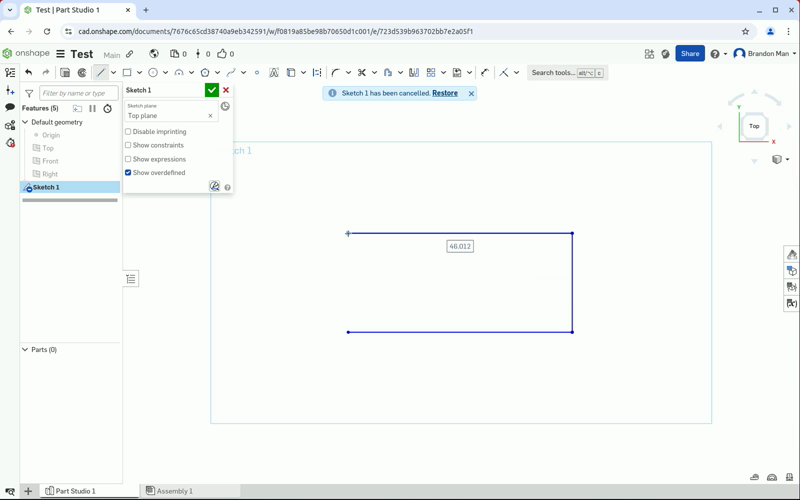
key_down(shift)
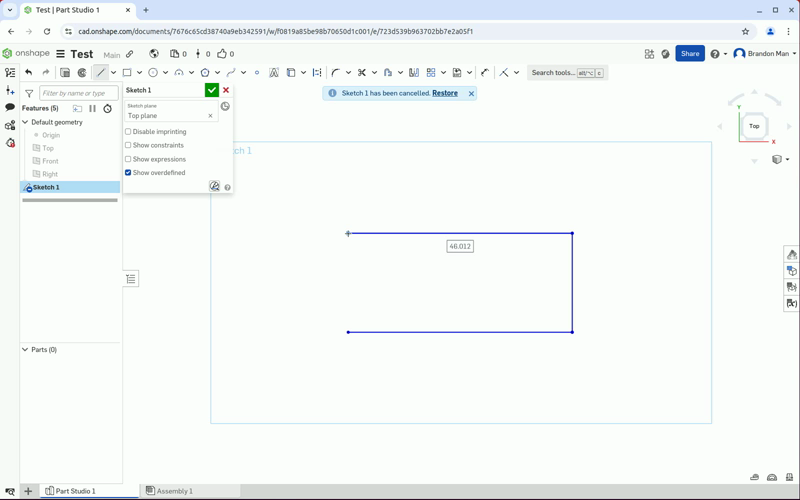
mouse_move(348, 332)
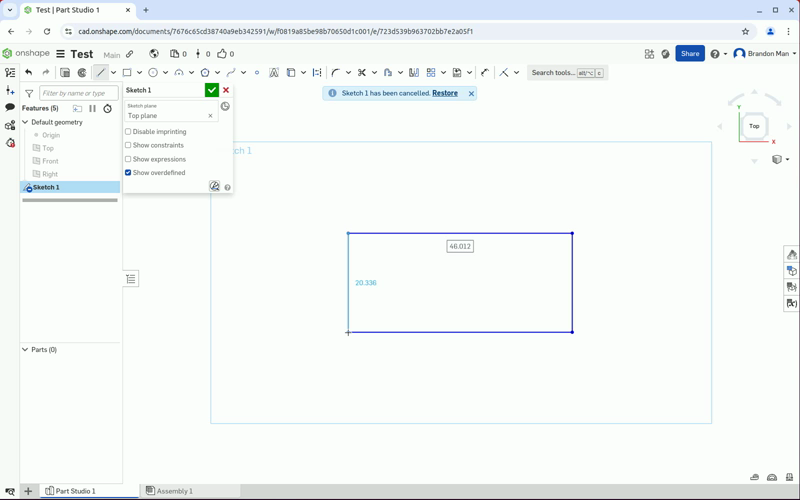
key_up(shift)
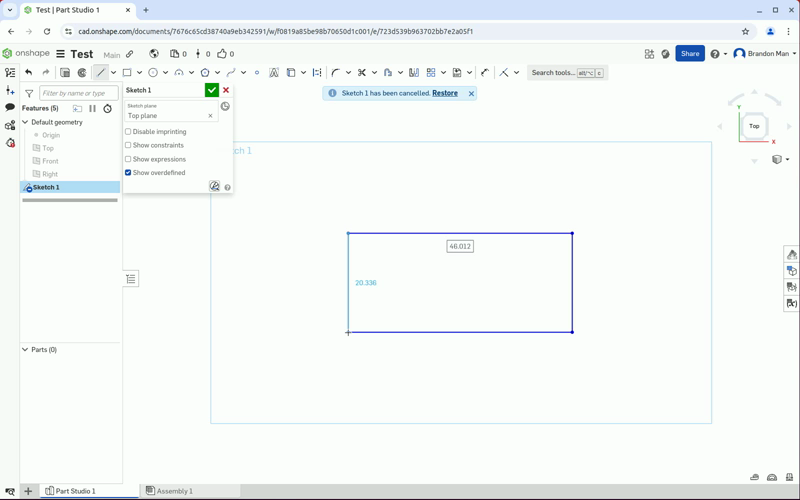
click(348, 332)
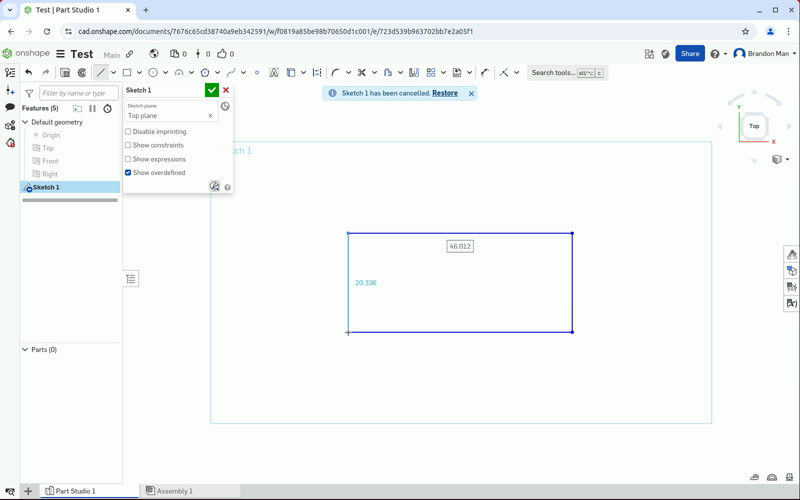
key(esc)
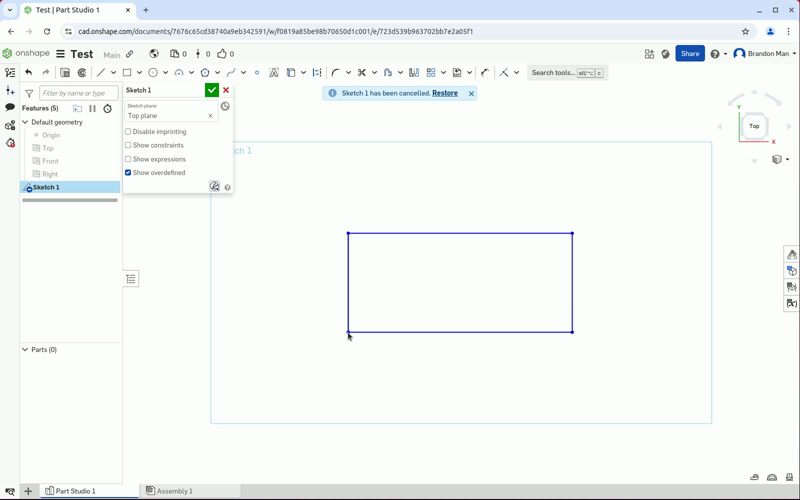
mouse_move(530, 291)
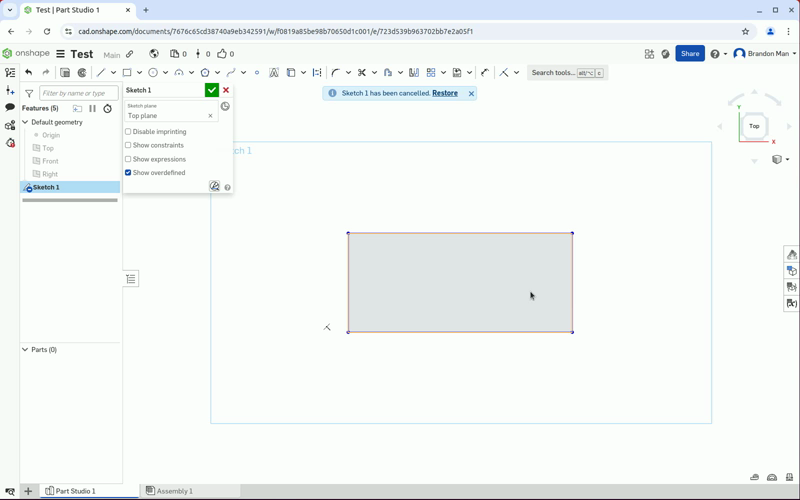
click(530, 291)
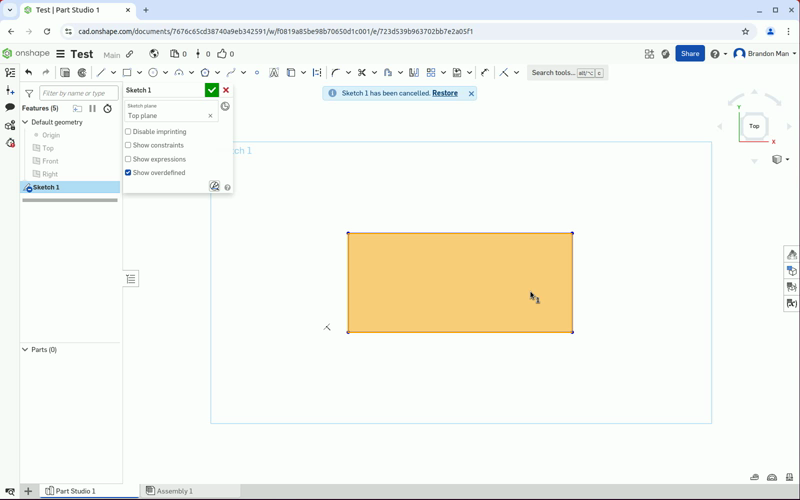
mouse_move(73, 352)
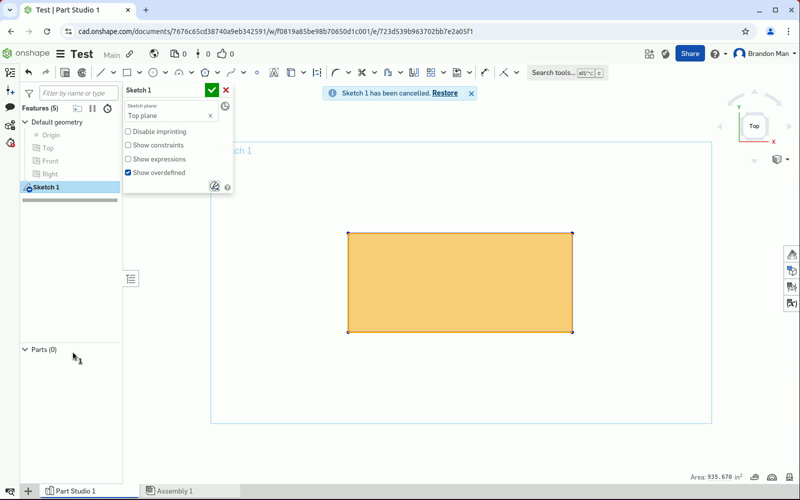
key(shift+y)
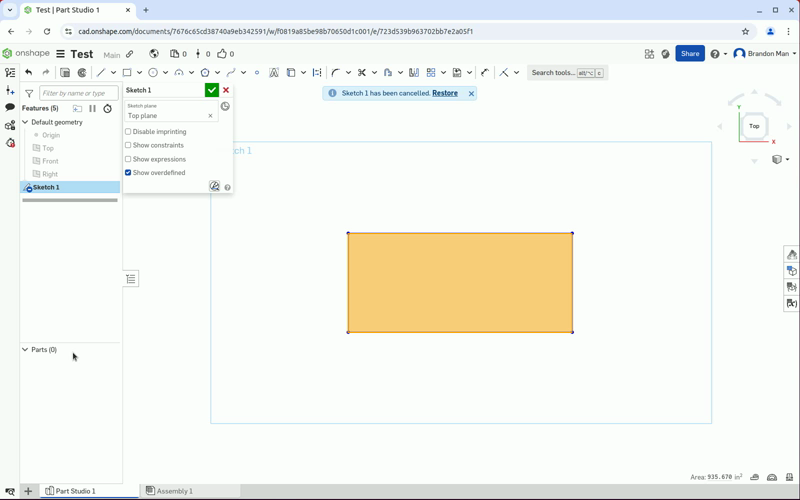
key(shift+e)
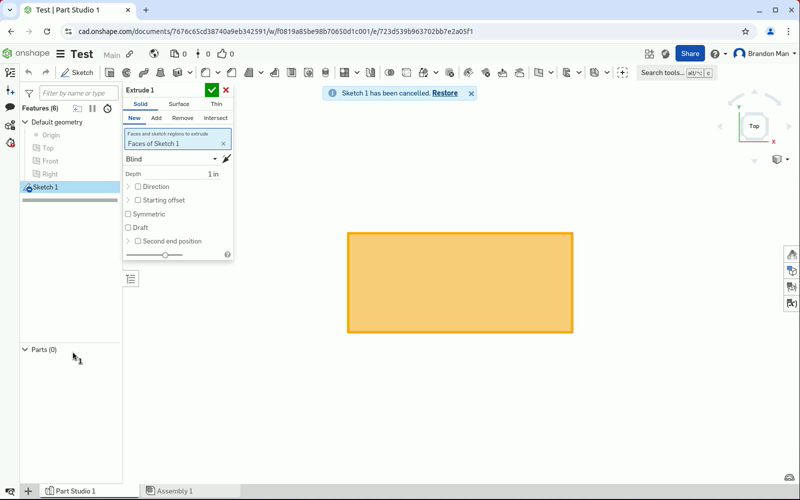
mouse_move(143, 106)
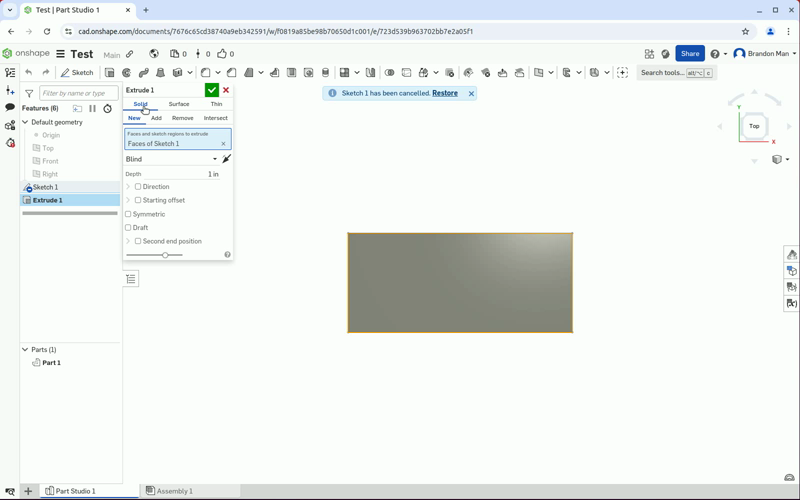
click(143, 106)
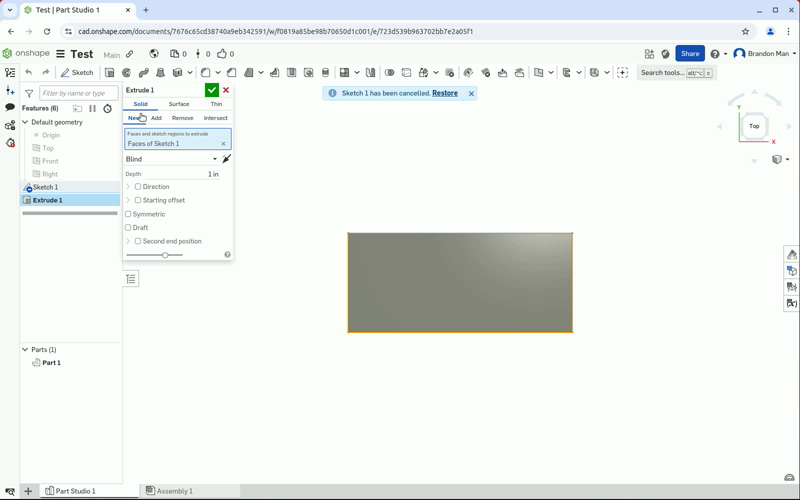
mouse_move(137, 120)
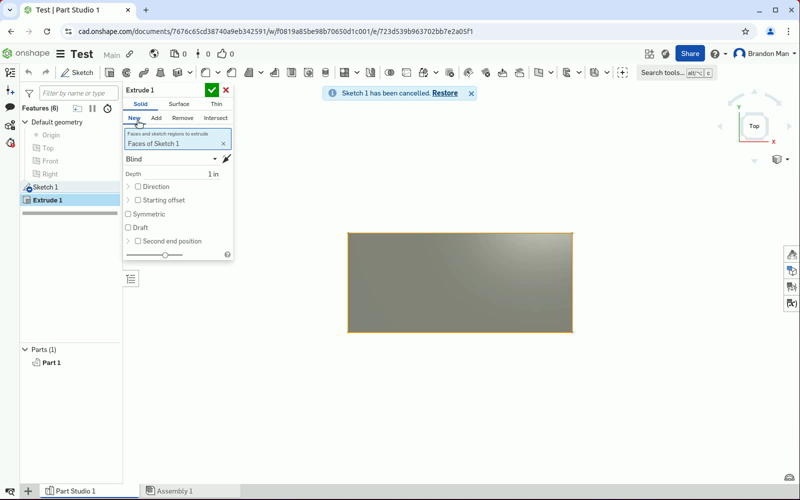
click(137, 120)
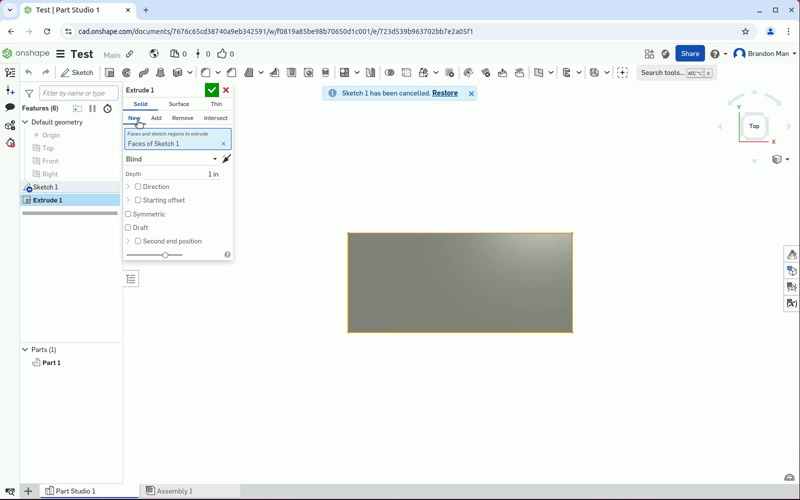
key(tab, 4)
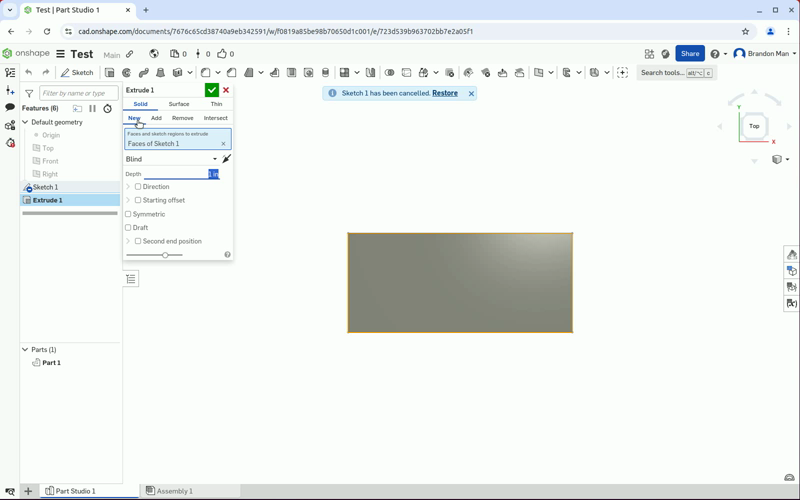
text(0.722)
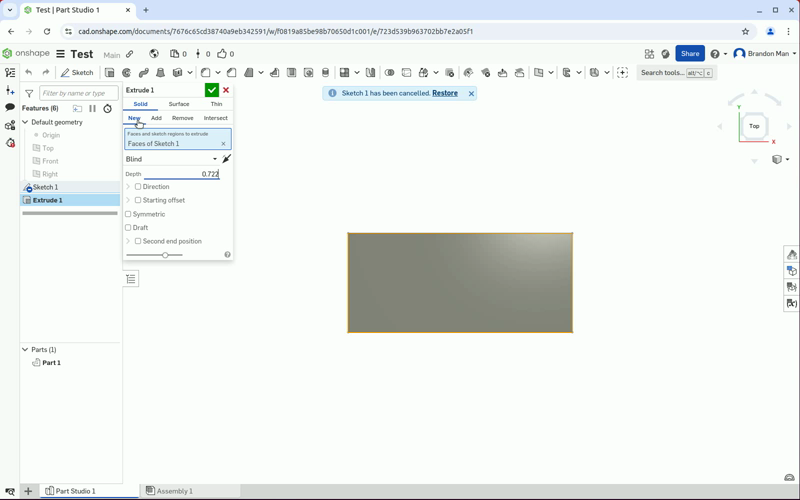
key(enter)
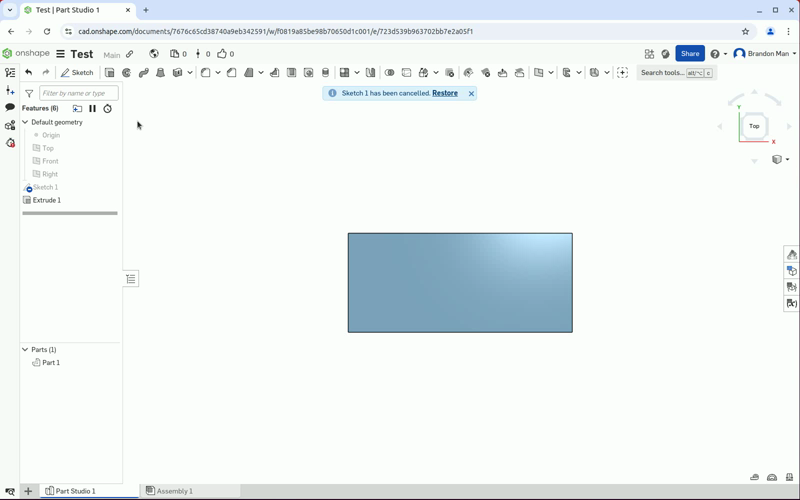
key(shift+h)
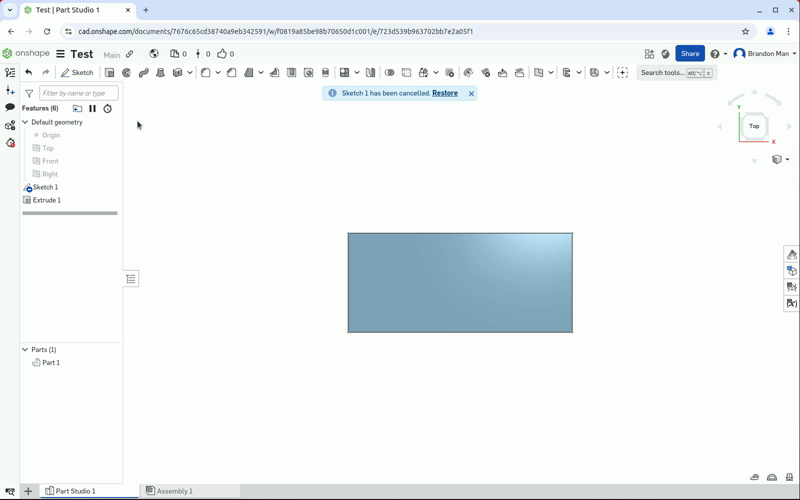
key(shift+h)
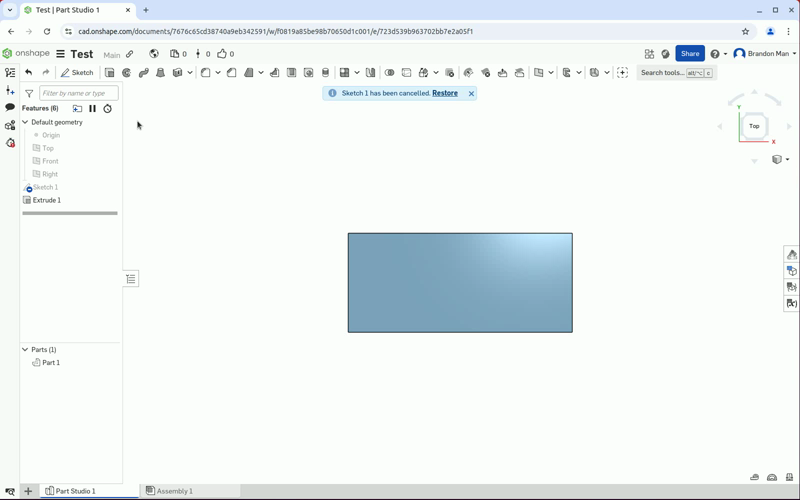
mouse_move(73, 189)
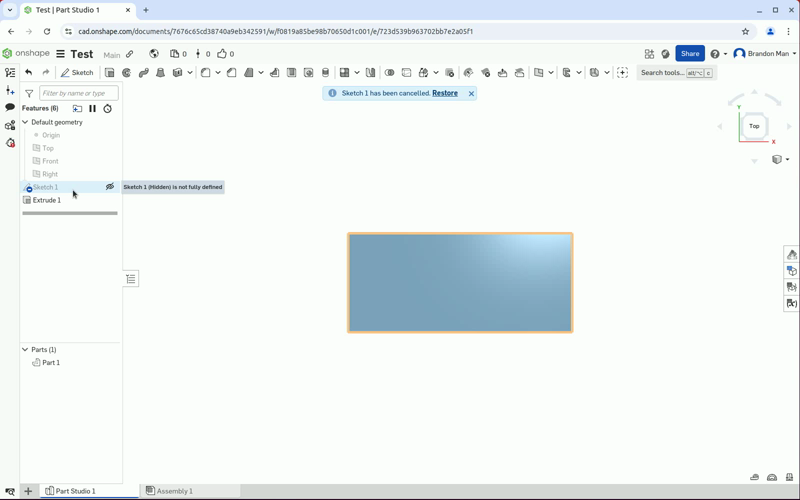
click(73, 189)
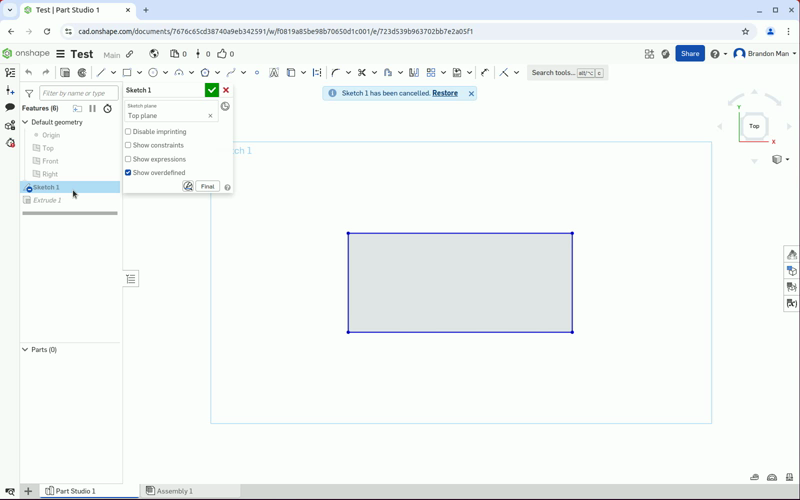
mouse_move(229, 92)
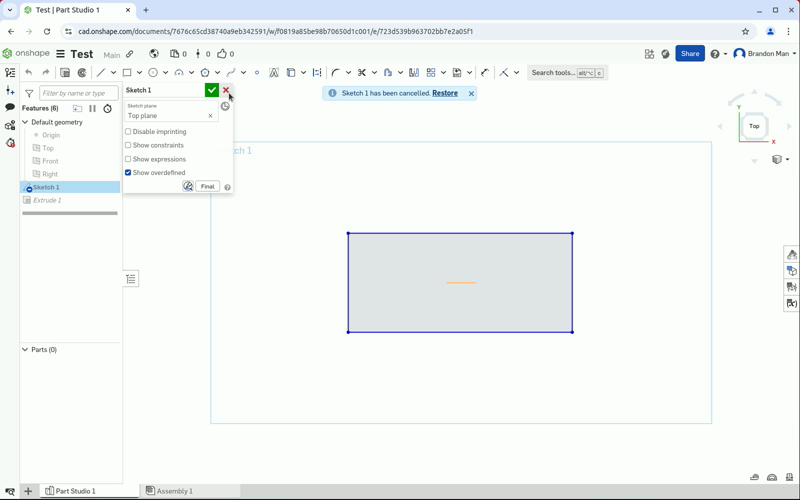
click(229, 92)
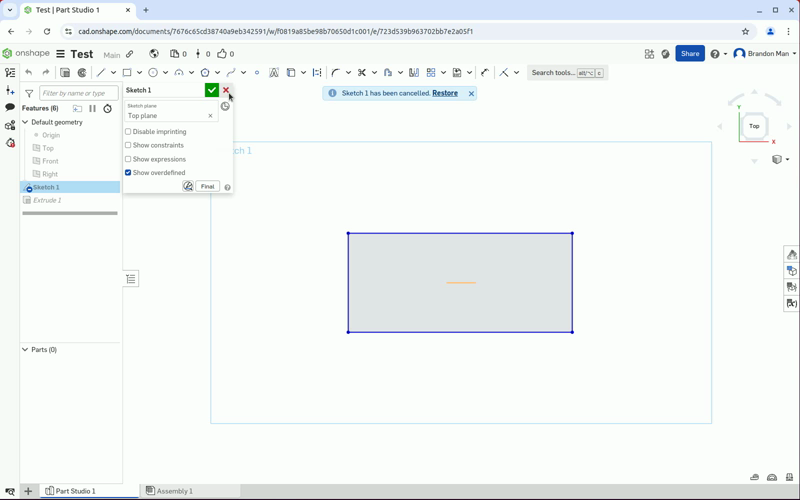
key(shift+s)
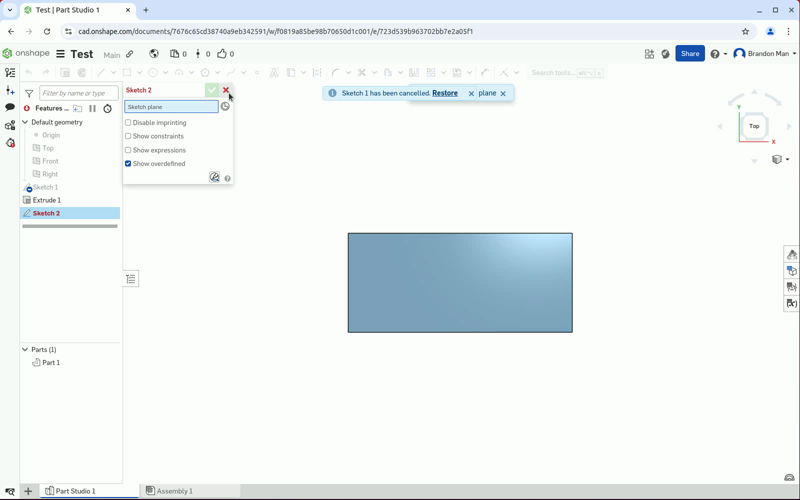
mouse_move(73, 150)
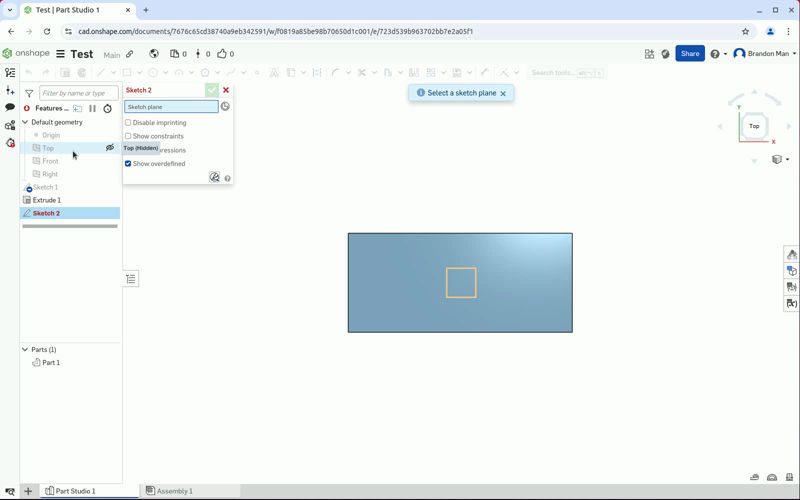
click(73, 150)
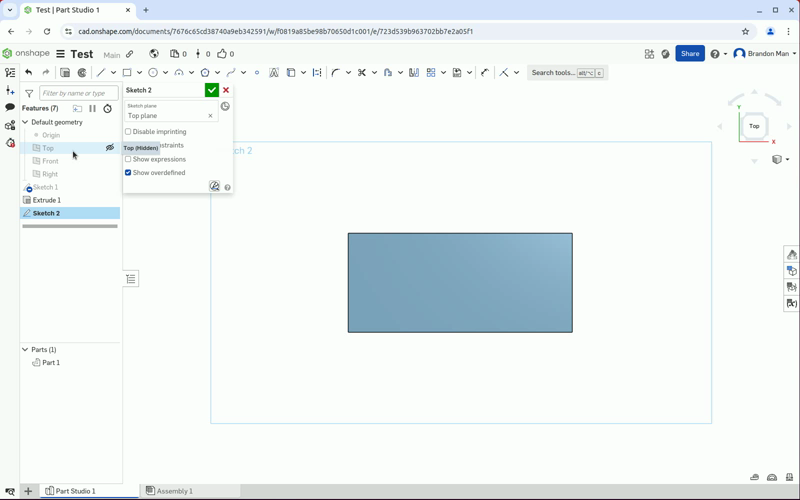
mouse_move(73, 352)
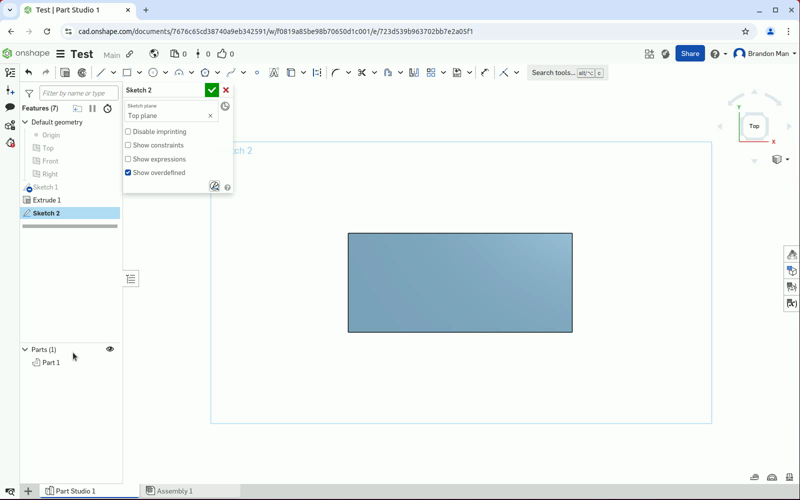
key(y)
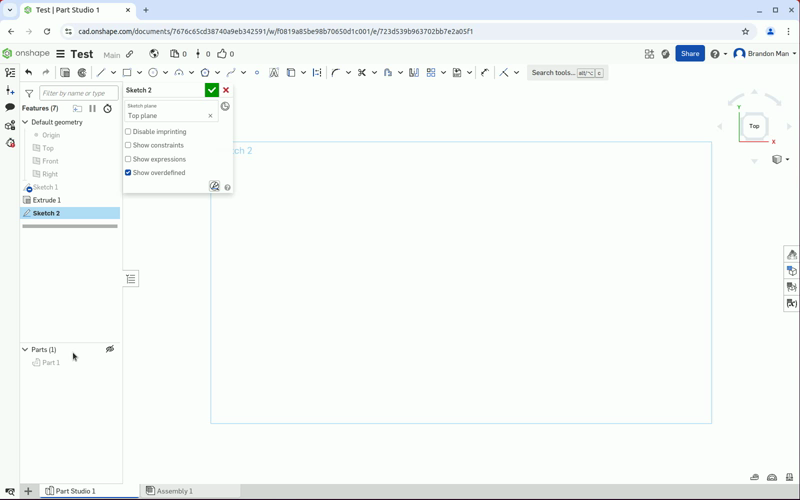
key(l)
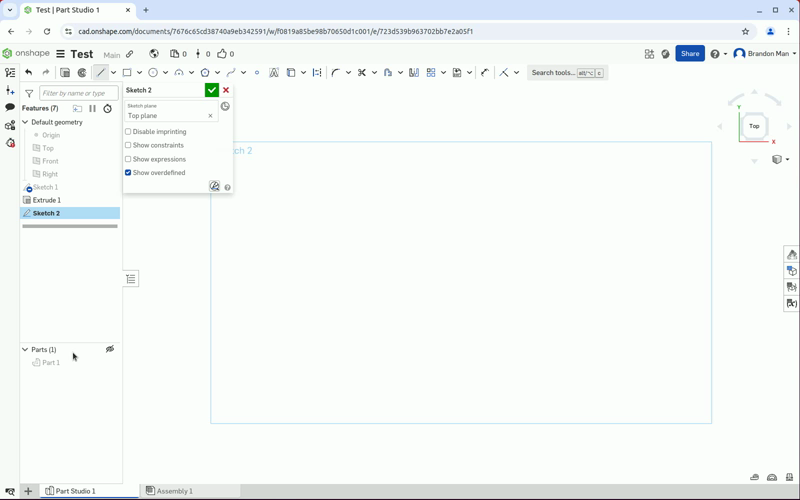
key_down(shift)
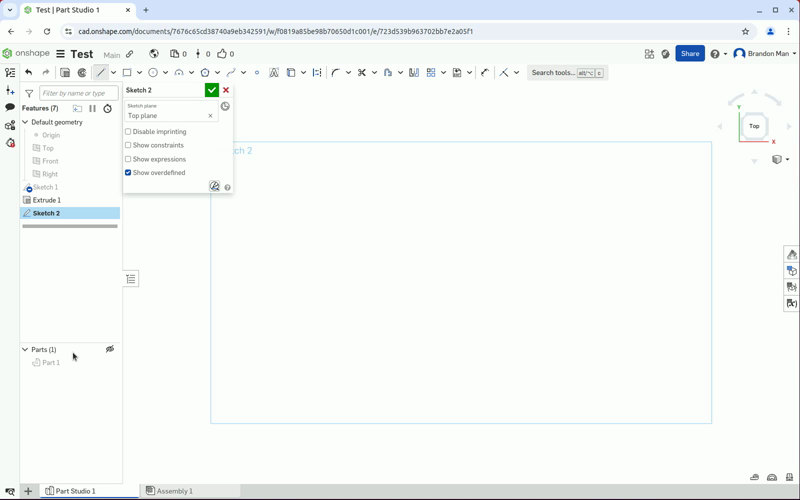
mouse_move(416, 300)
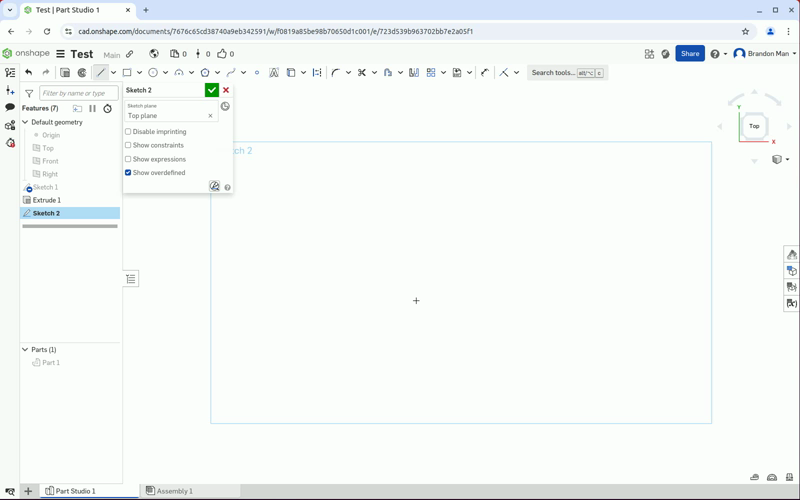
click(416, 300)
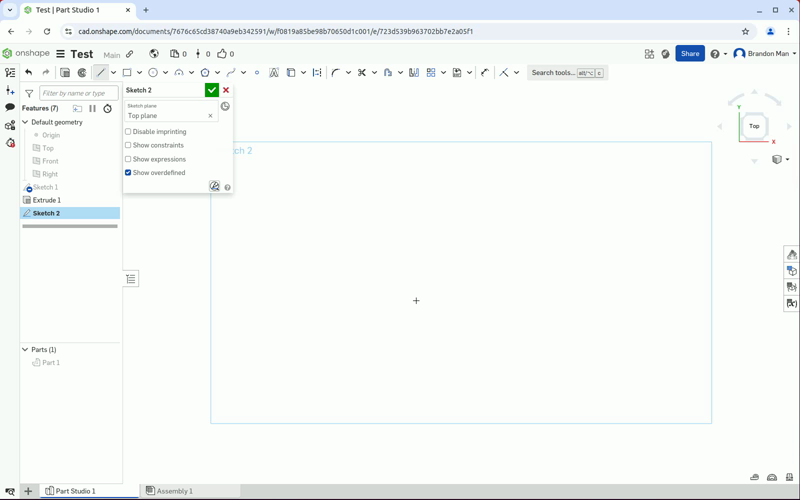
key_up(shift)
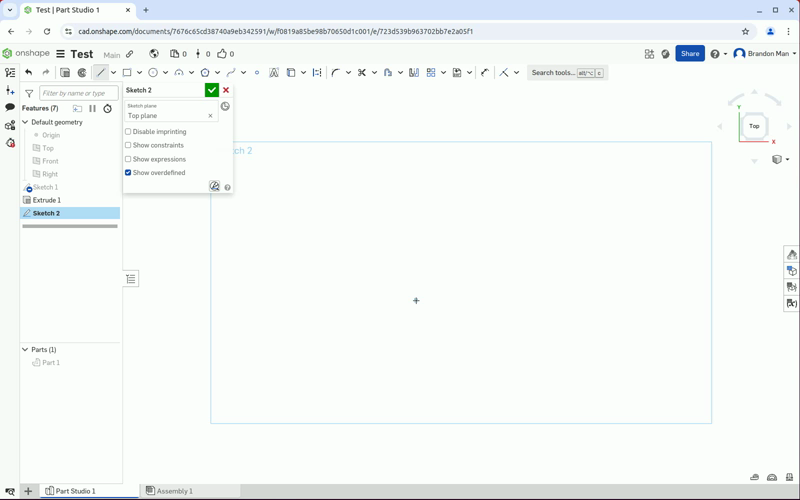
key_down(shift)
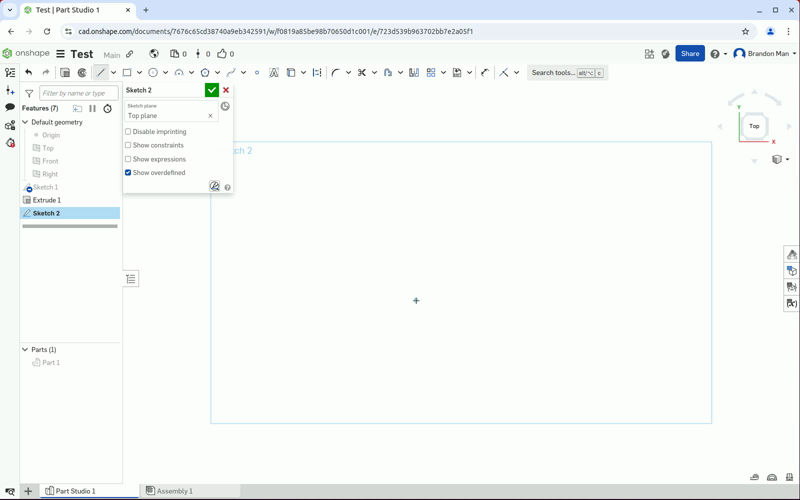
mouse_move(506, 300)
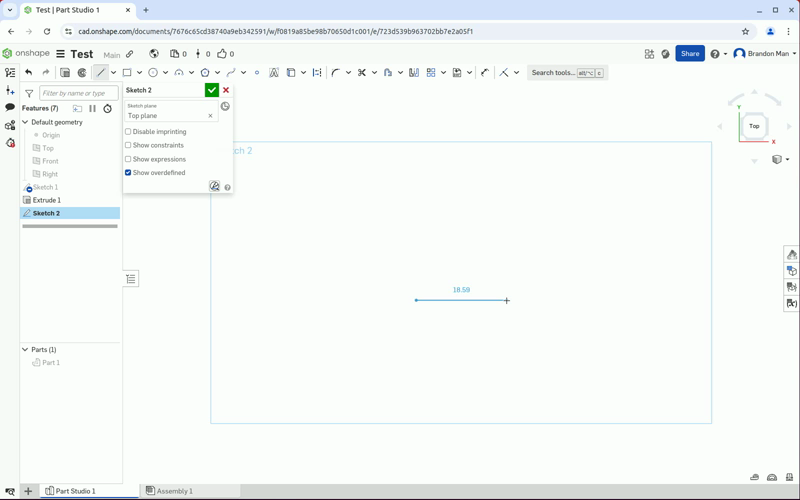
click(506, 300)
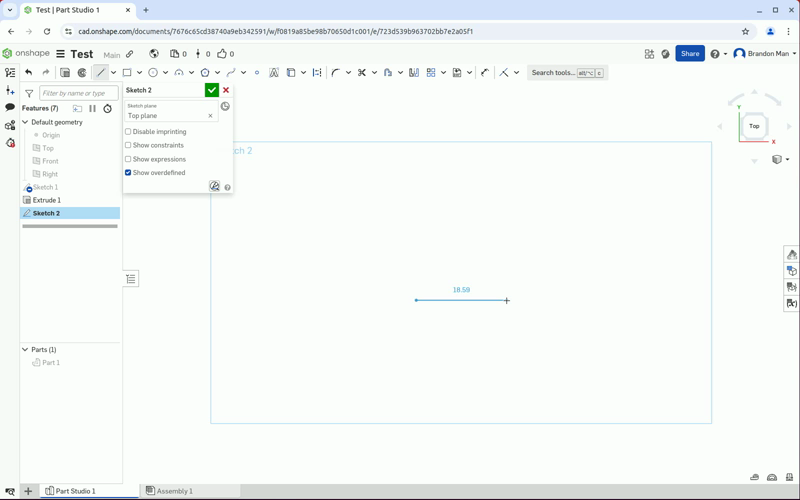
key_up(shift)
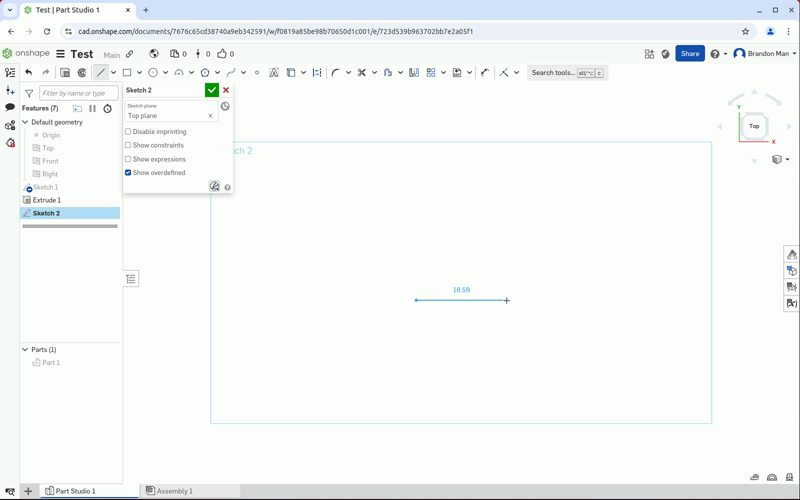
key_down(shift)
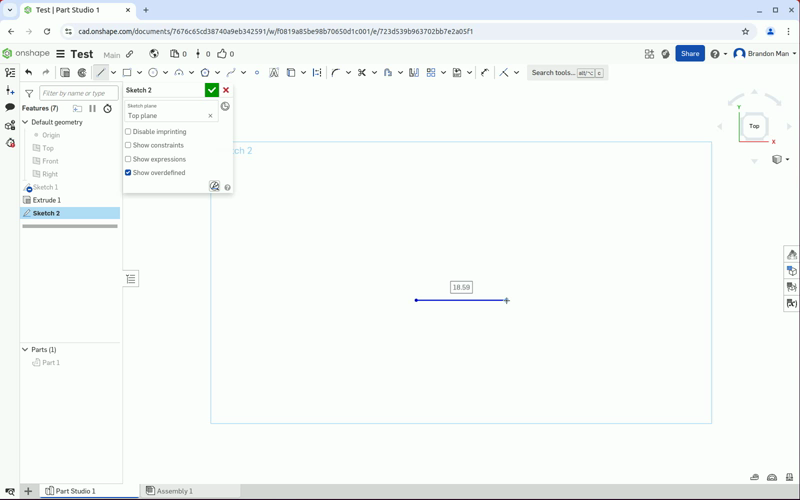
mouse_move(536, 300)
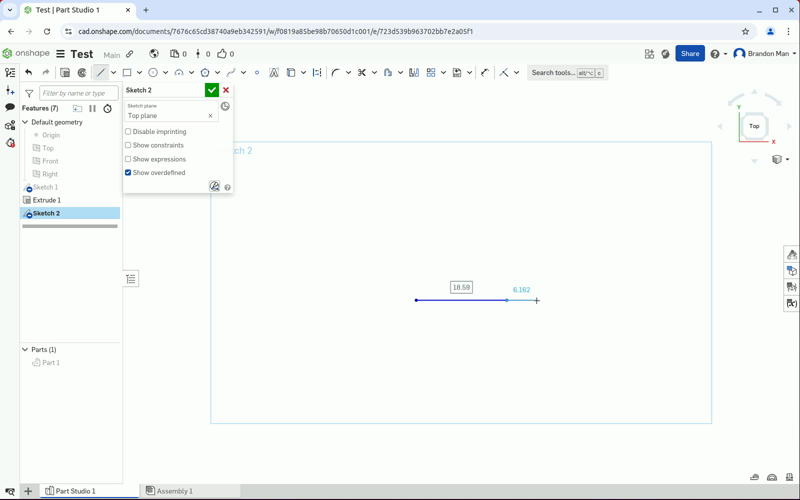
mouse_move(506, 264)
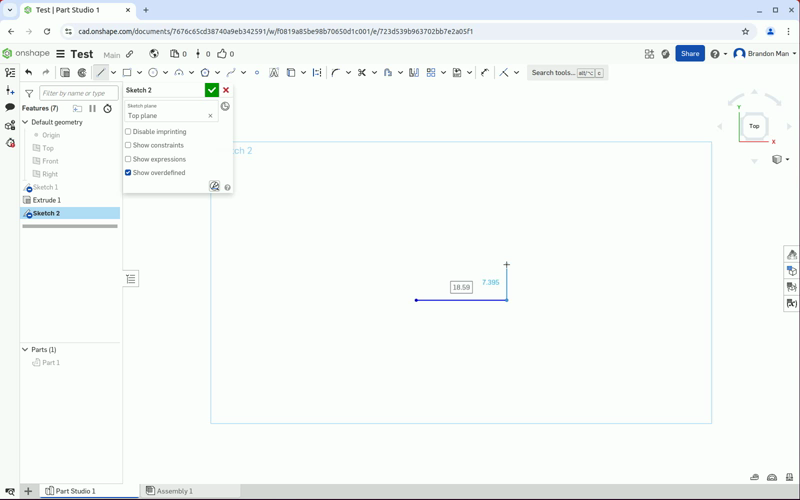
click(506, 264)
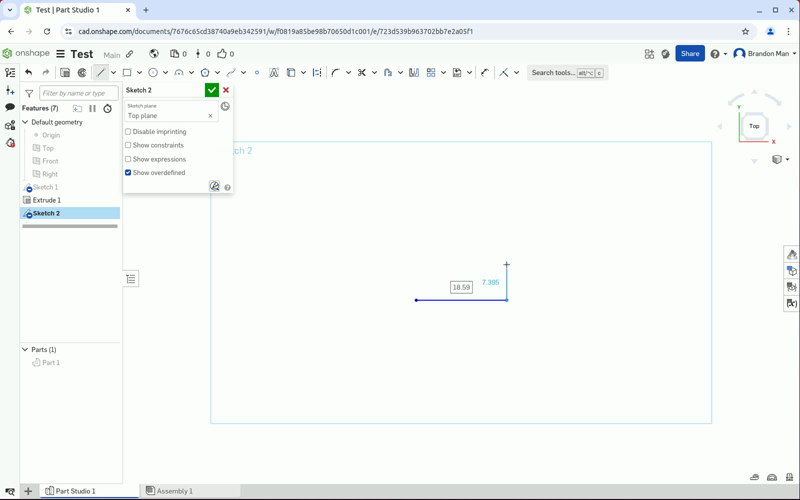
key_up(shift)
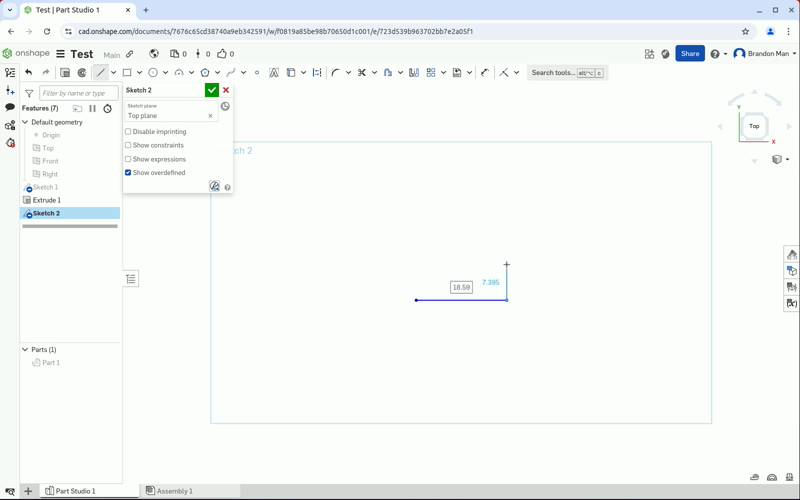
key_down(shift)
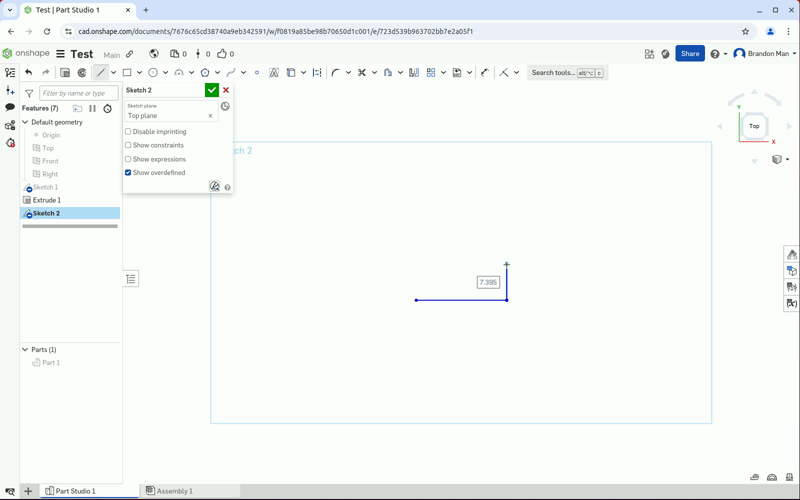
mouse_move(416, 264)
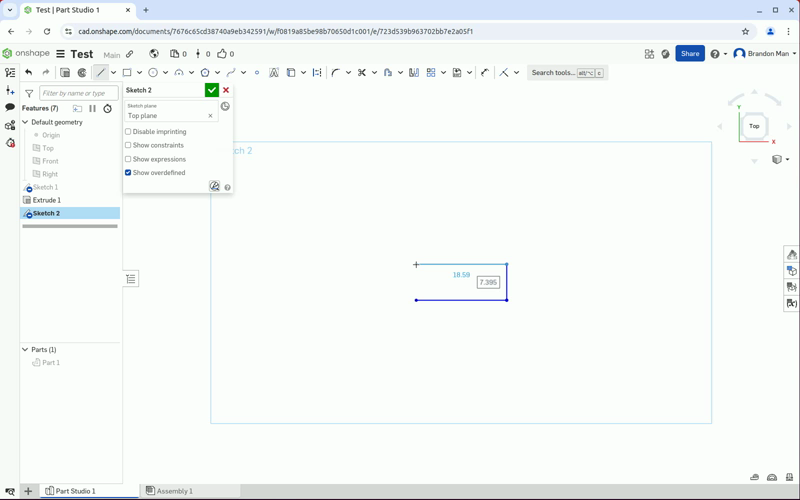
click(416, 264)
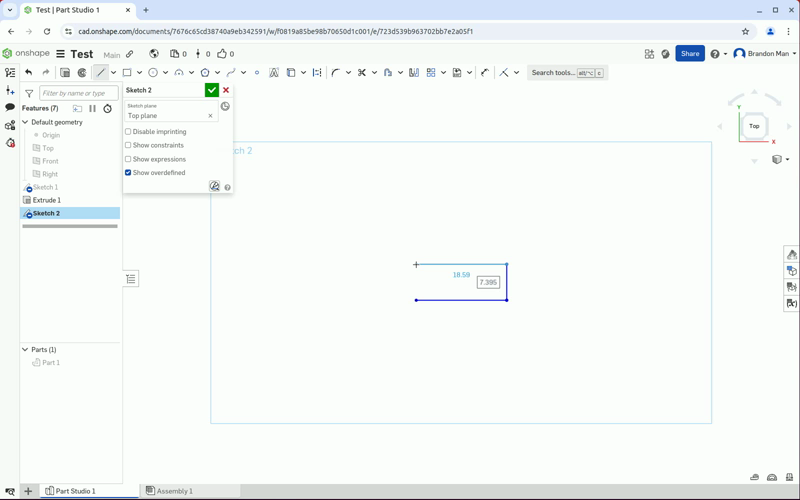
key_up(shift)
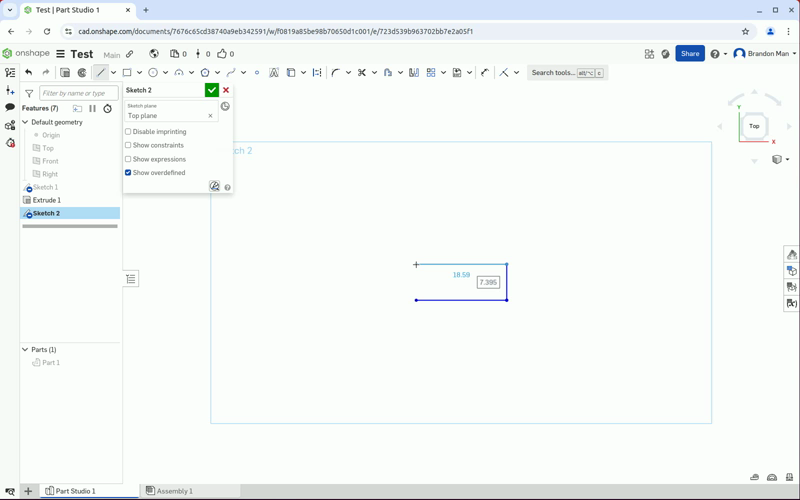
mouse_move(446, 264)
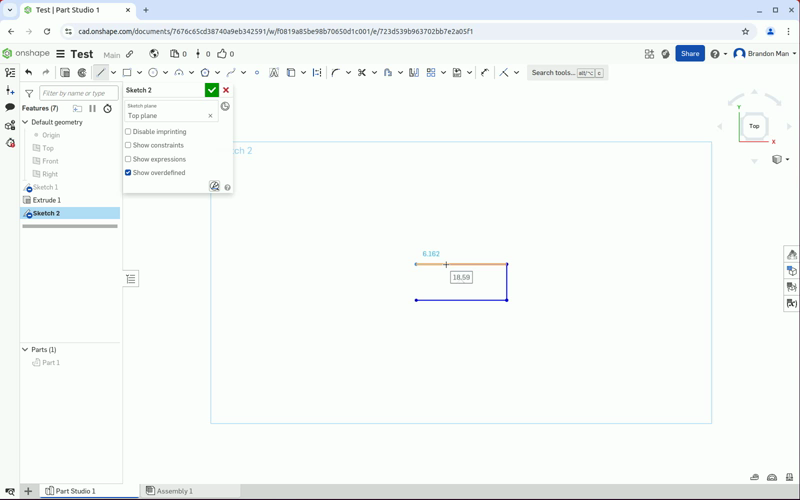
key_down(shift)
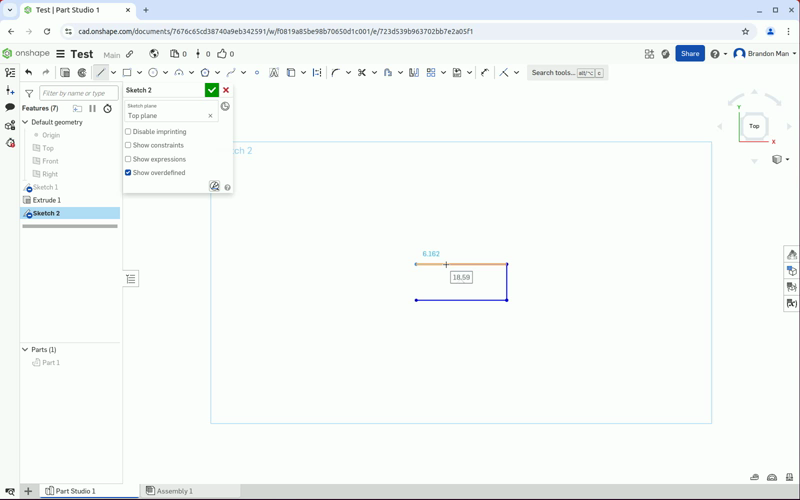
mouse_move(416, 300)
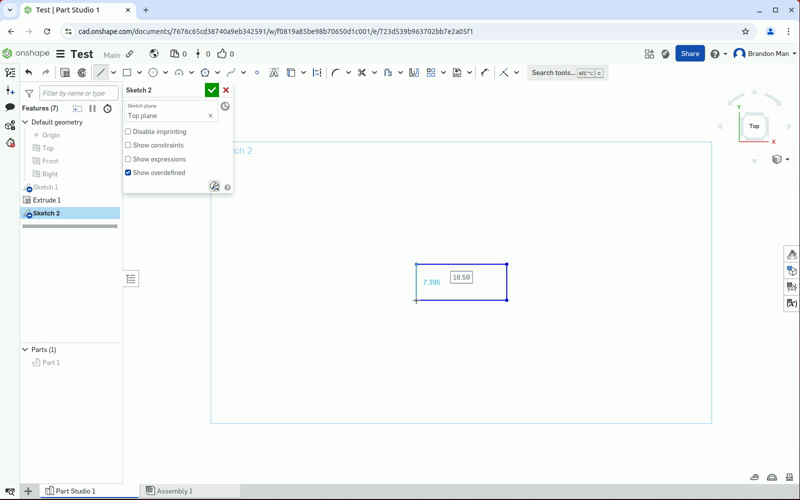
key_up(shift)
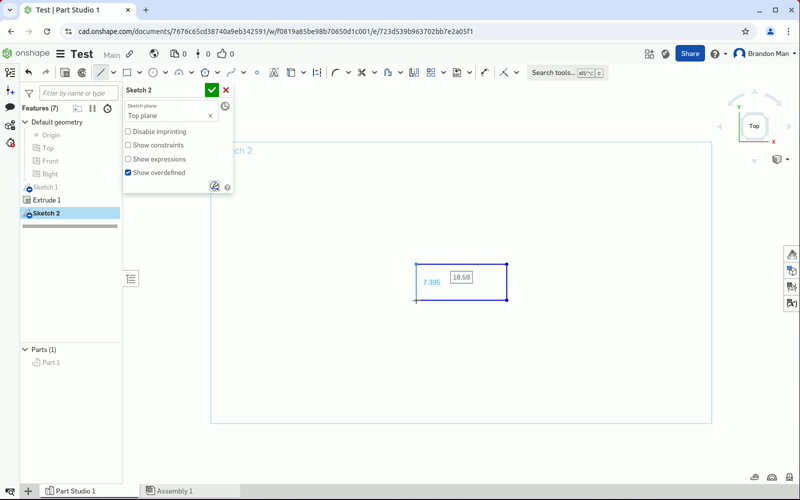
click(416, 300)
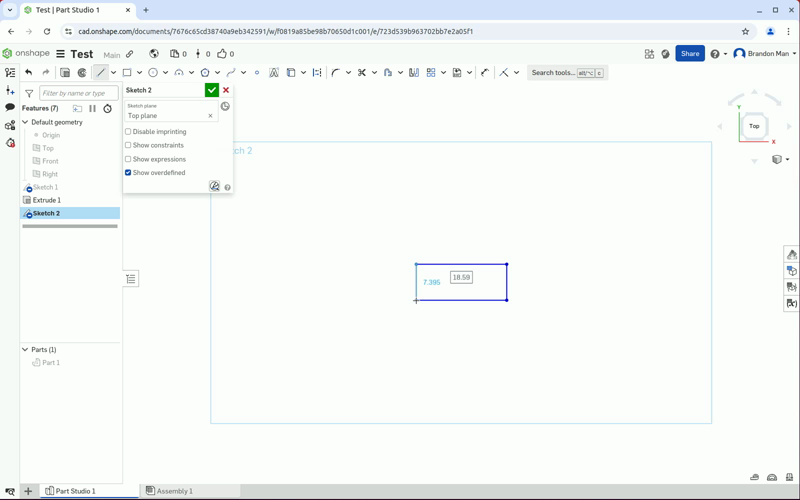
key(esc)
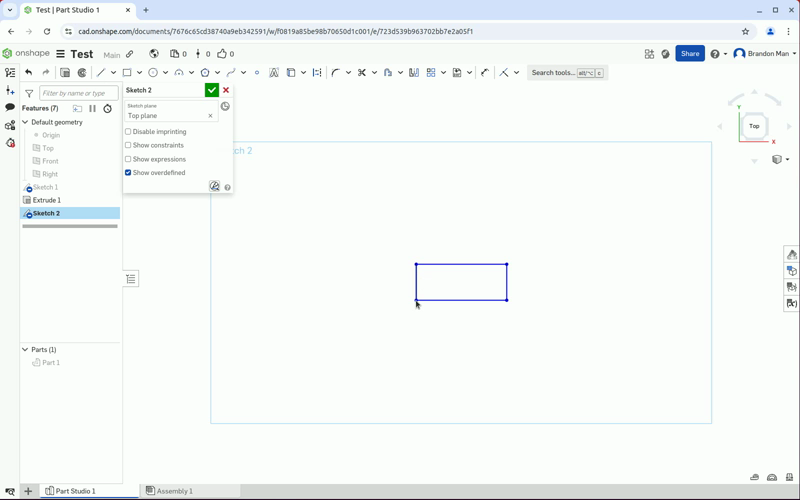
mouse_move(500, 279)
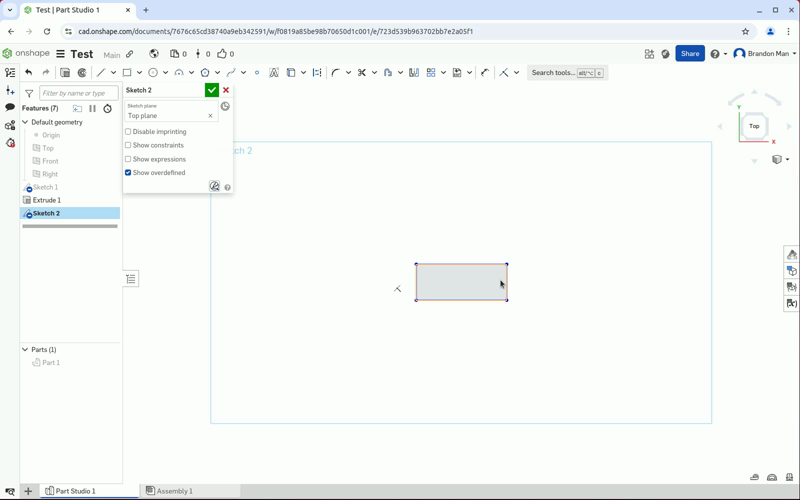
click(500, 279)
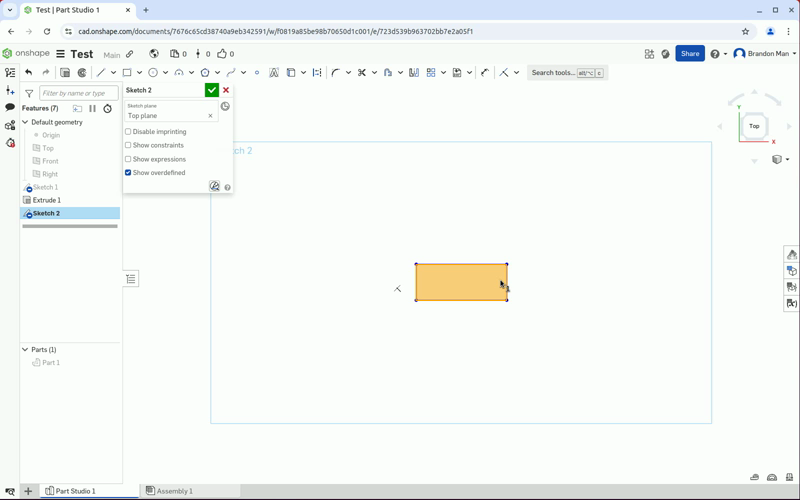
mouse_move(73, 352)
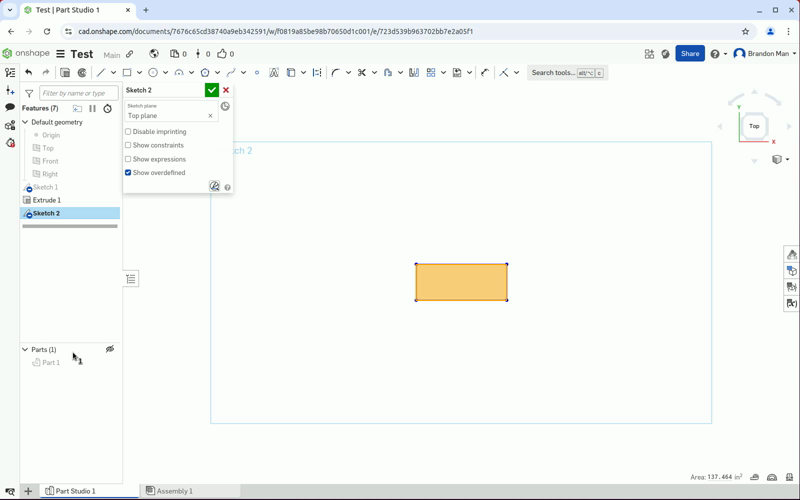
key(shift+y)
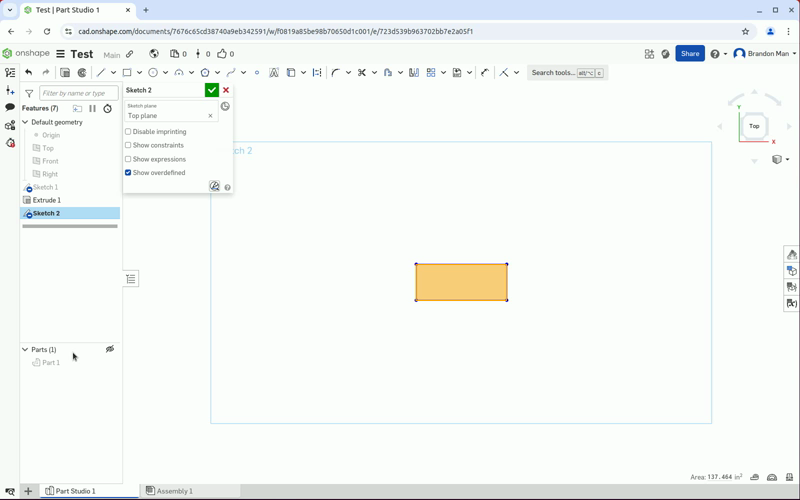
key(shift+e)
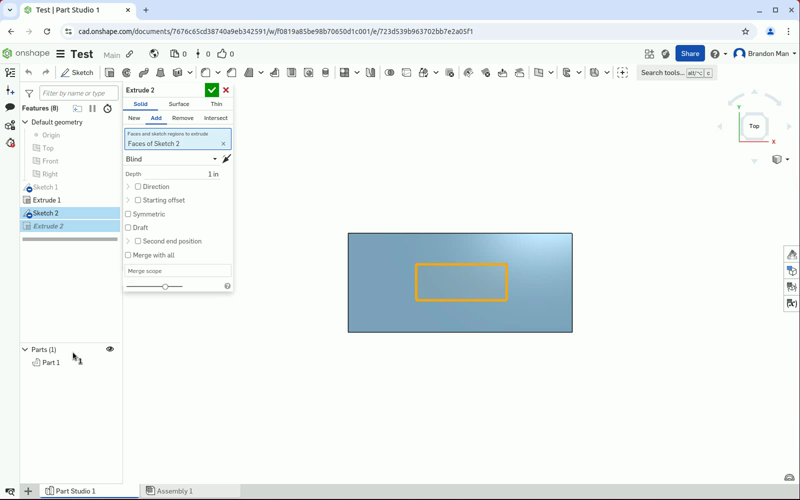
mouse_move(143, 106)
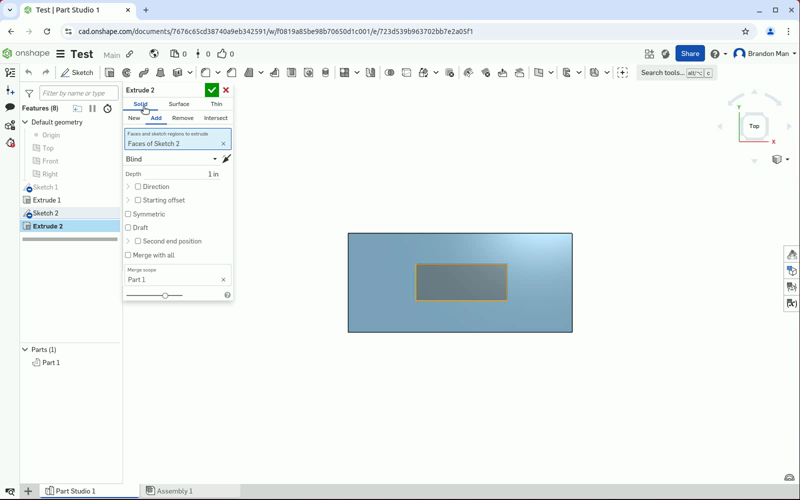
click(143, 106)
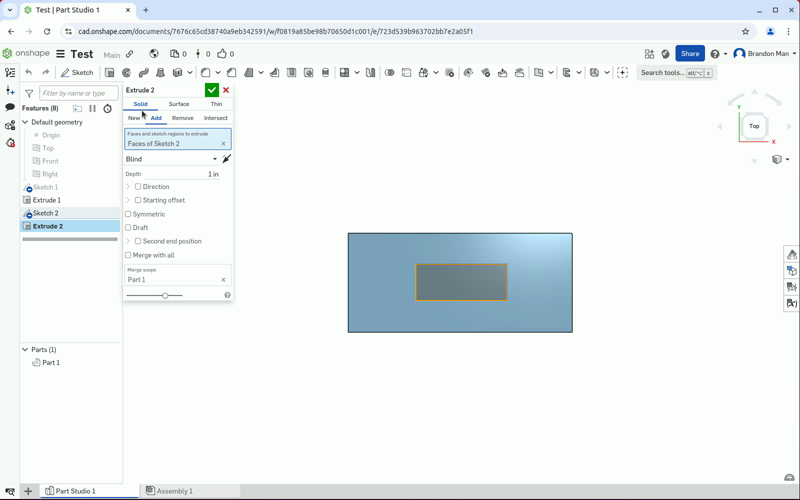
mouse_move(137, 120)
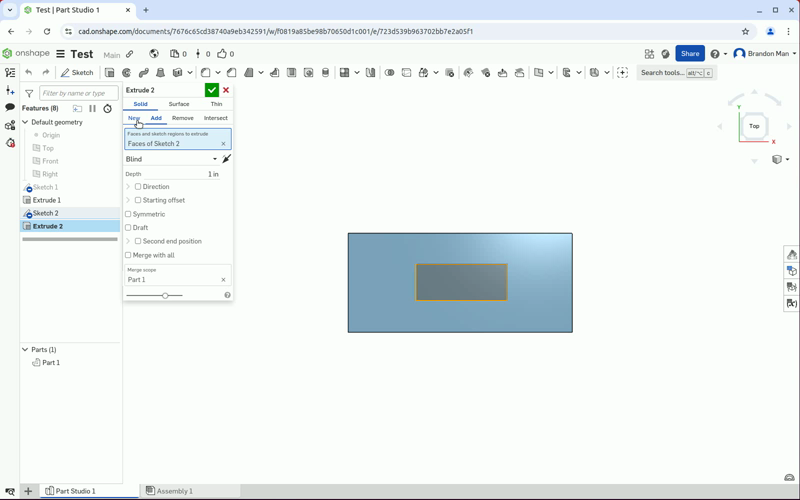
click(137, 120)
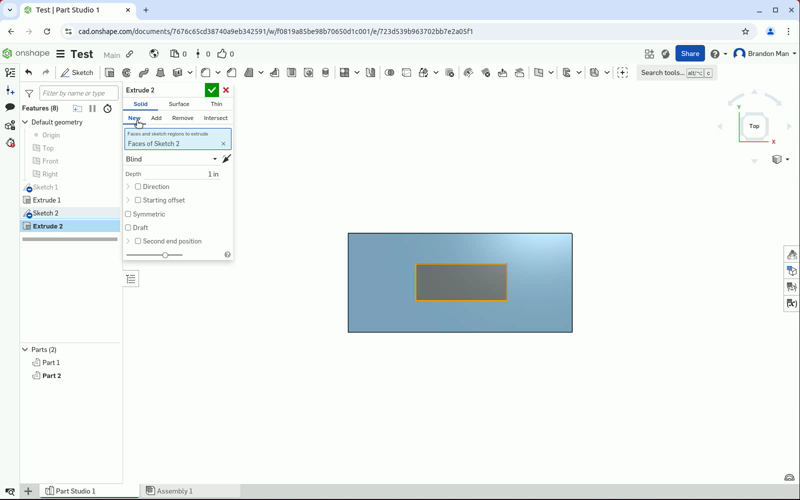
key(tab, 4)
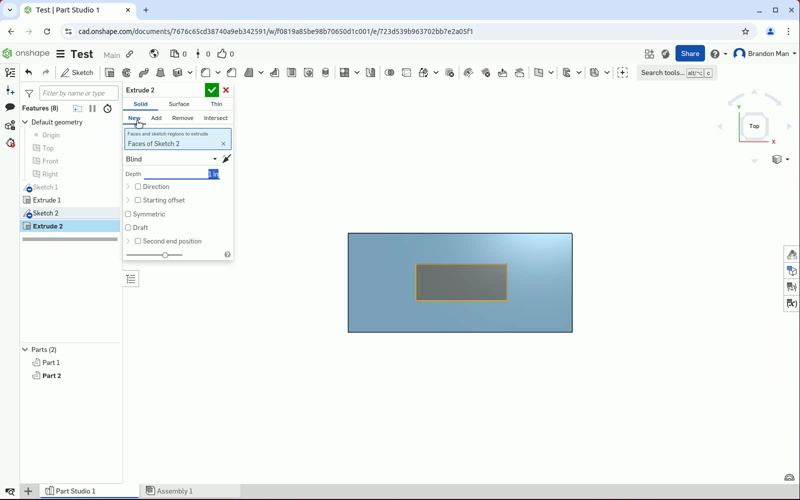
text(-0.722)
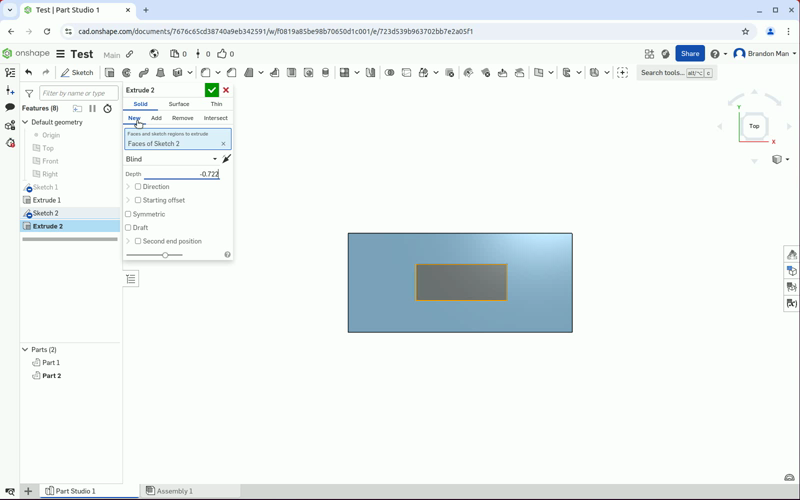
key(enter)
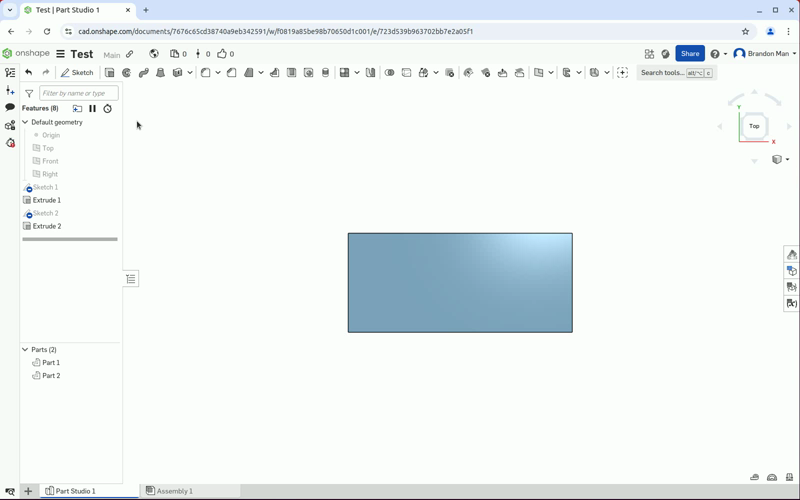
key(shift+h)
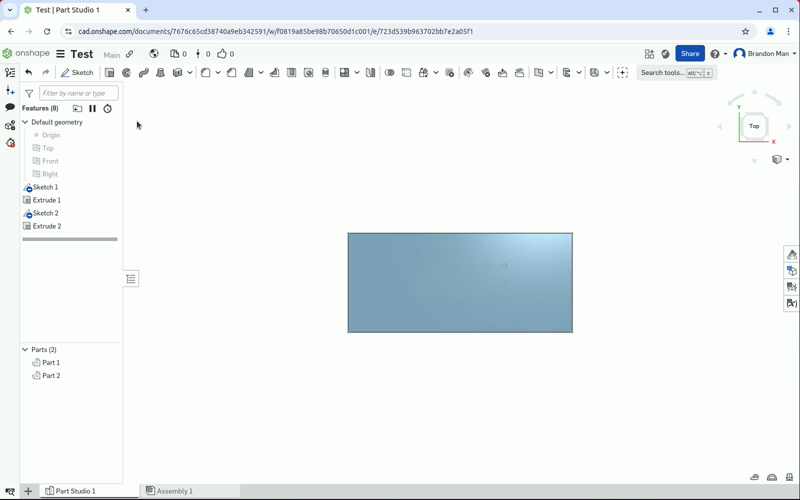
key(shift+h)
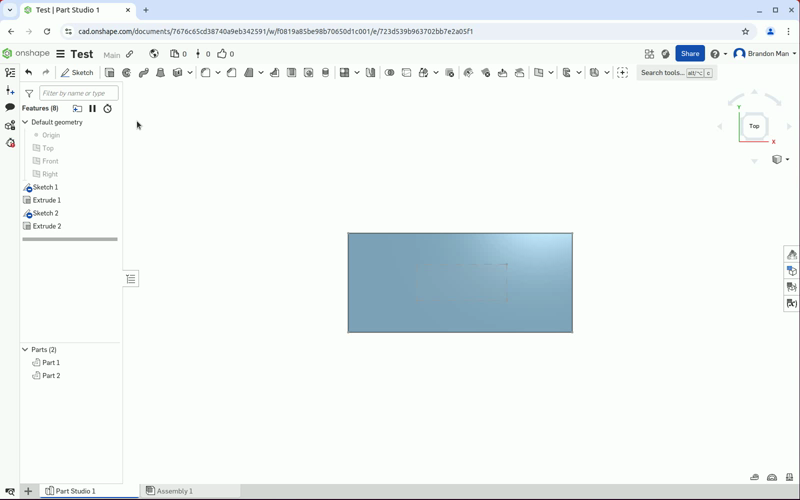
key(shift+7)
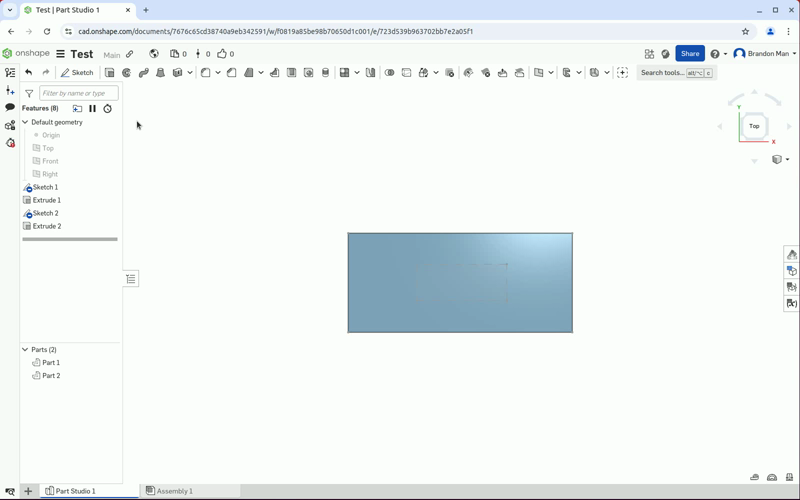
key(up, 3)
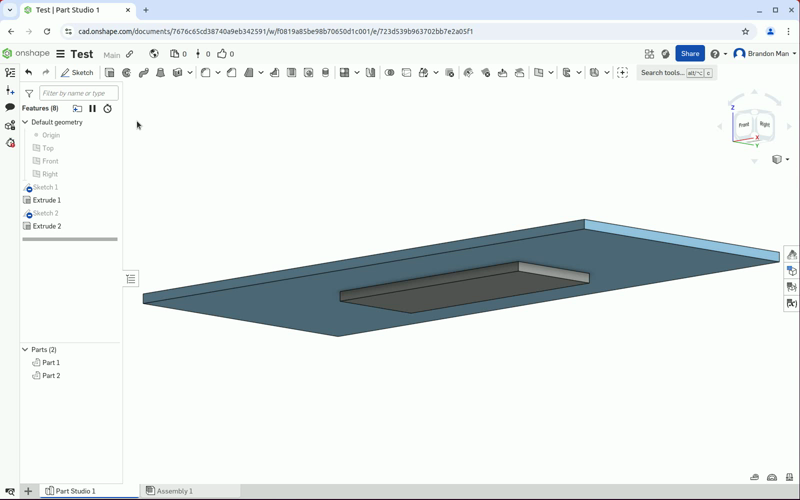
key(left, 3)
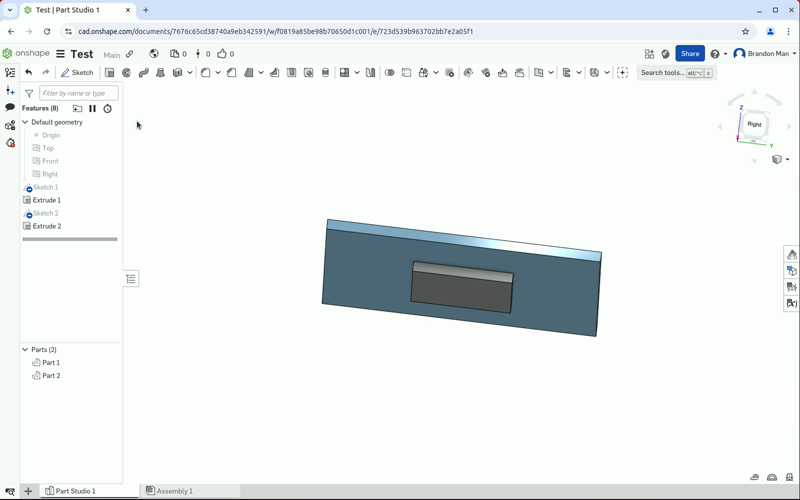
key(right, 3)
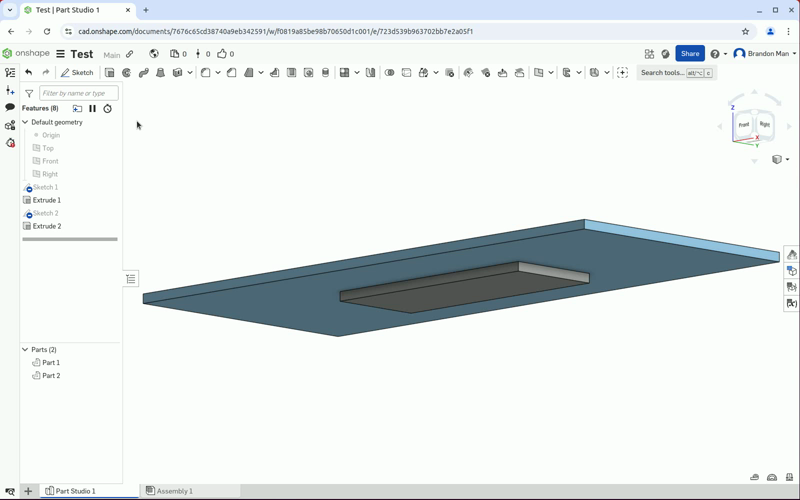
key(down, 3)
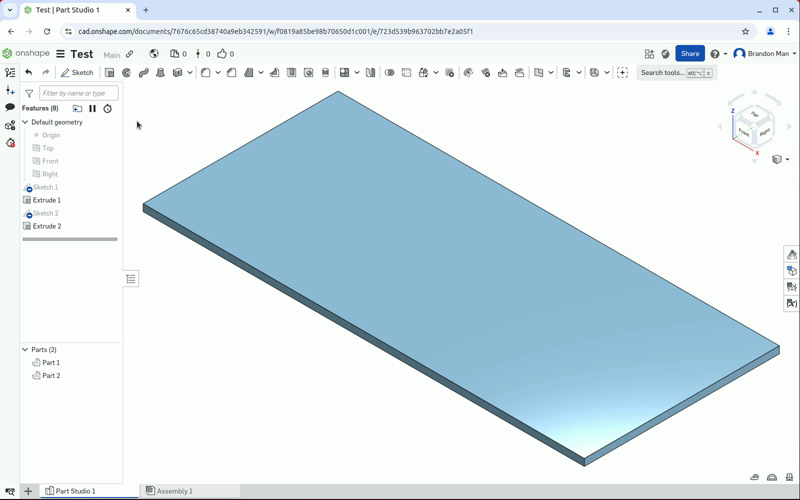
mouse_move(73, 189)
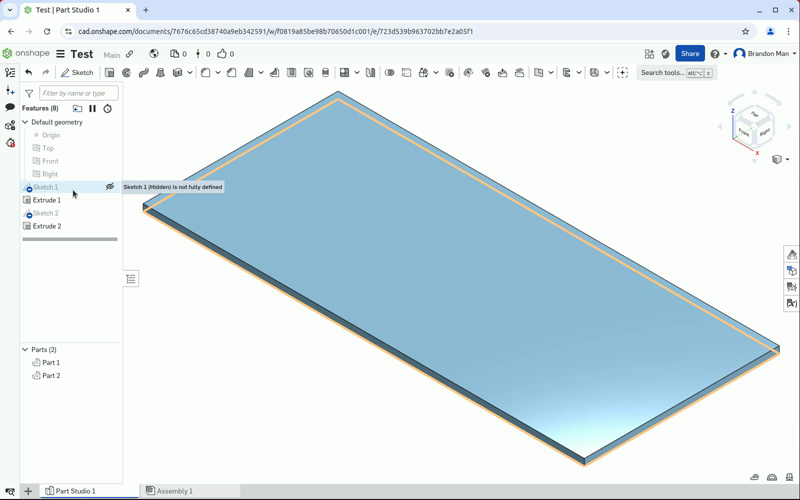
click(73, 189)